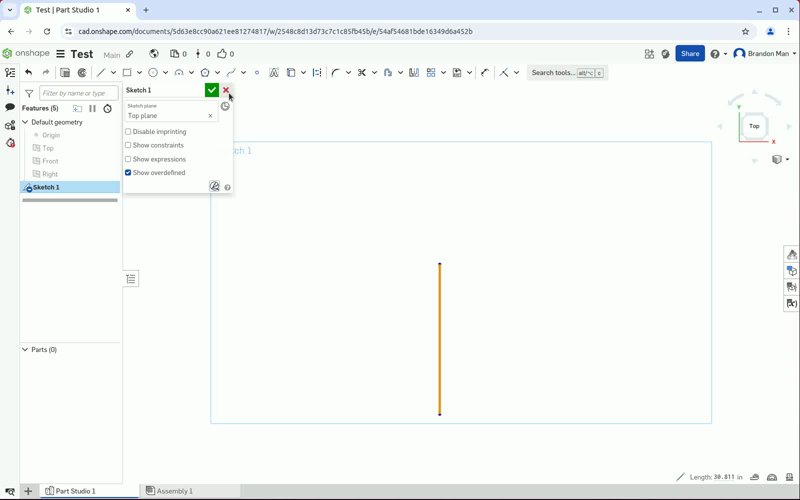
key(shift+h)
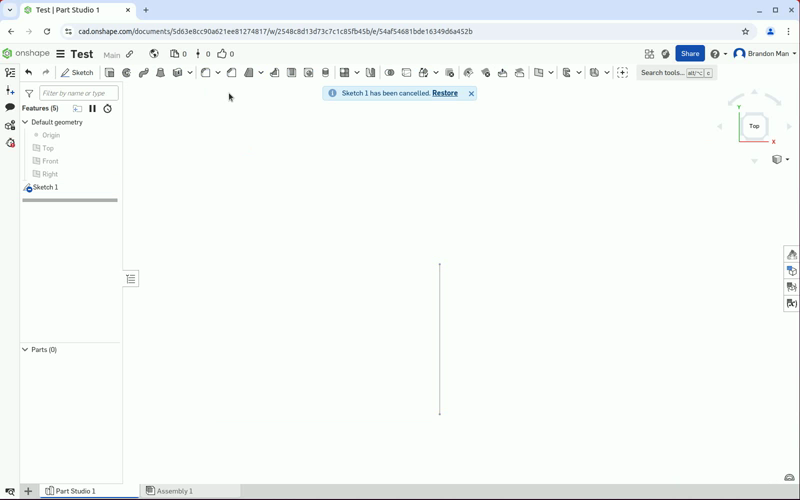
key(shift+s)
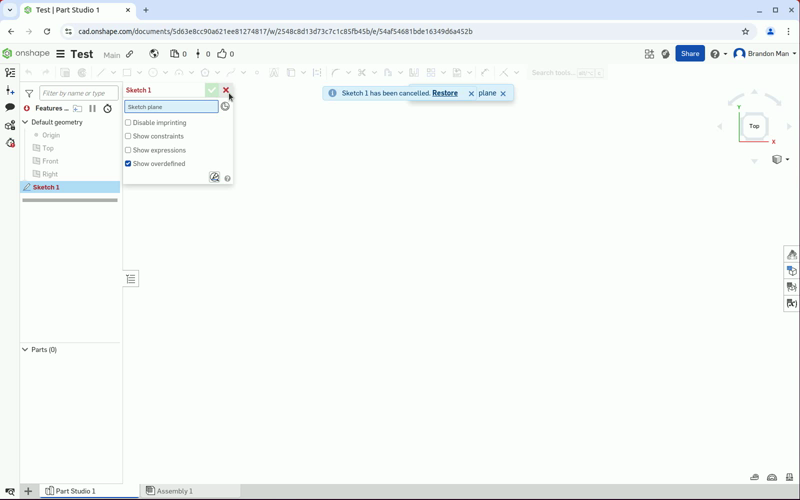
mouse_move(73, 150)
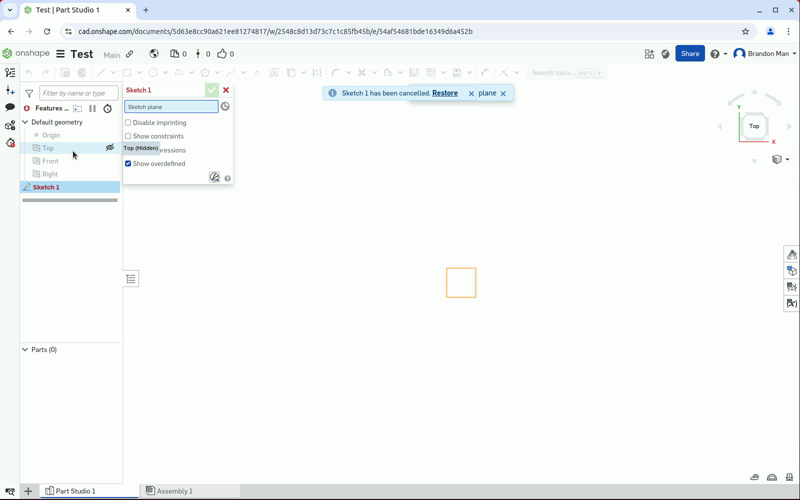
click(73, 150)
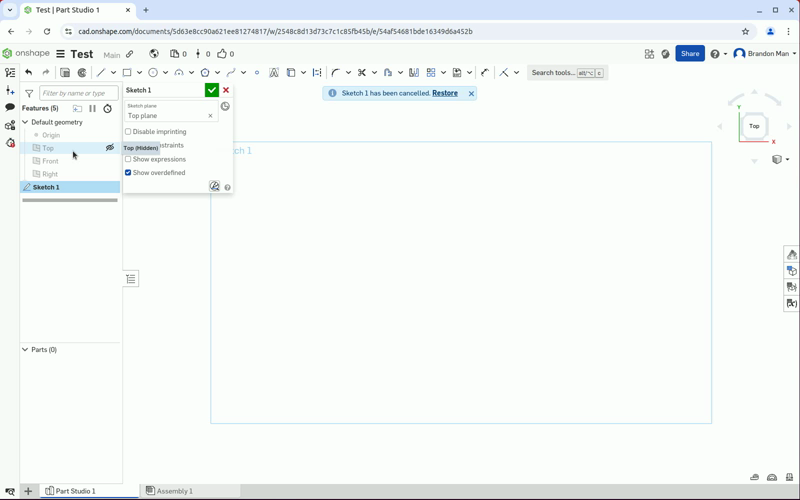
mouse_move(73, 352)
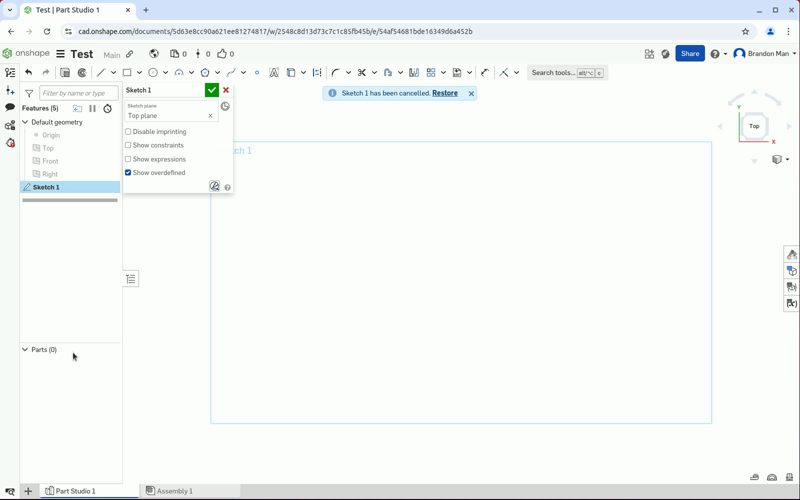
key(y)
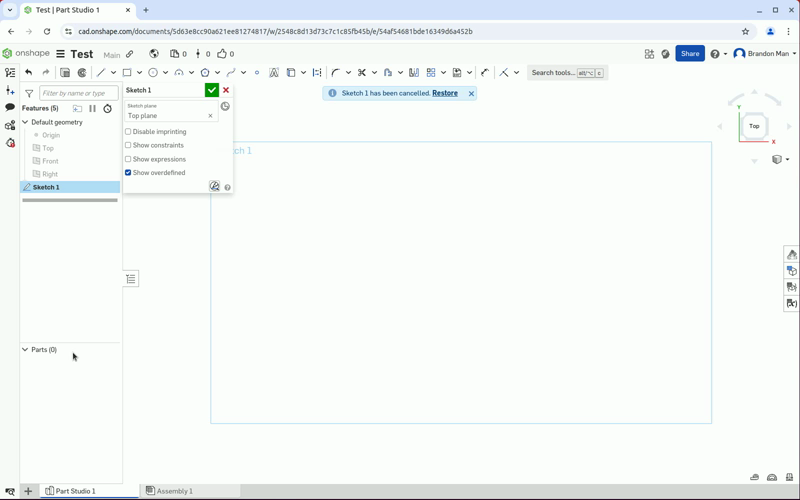
key(l)
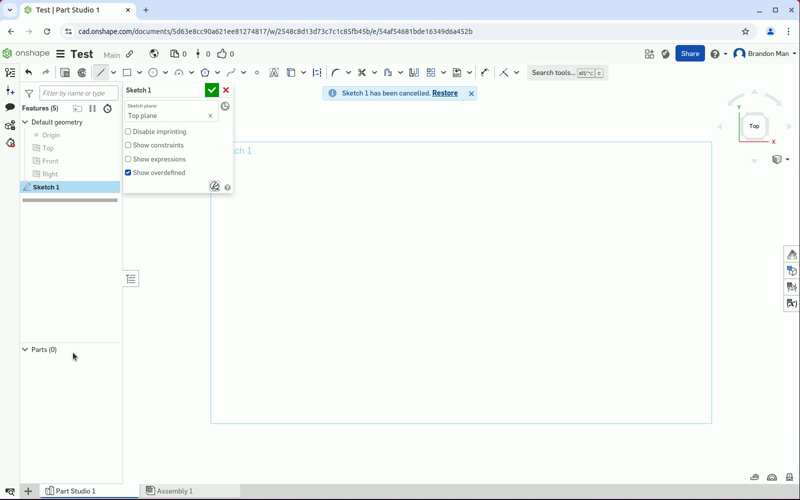
key_down(shift)
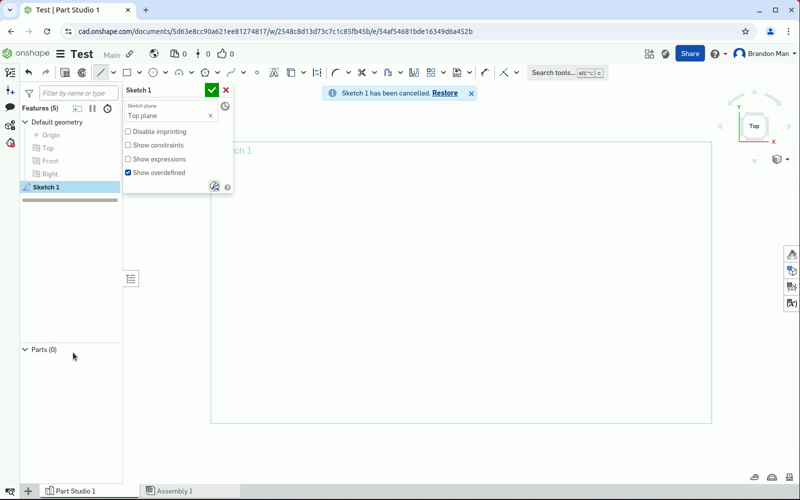
mouse_move(439, 337)
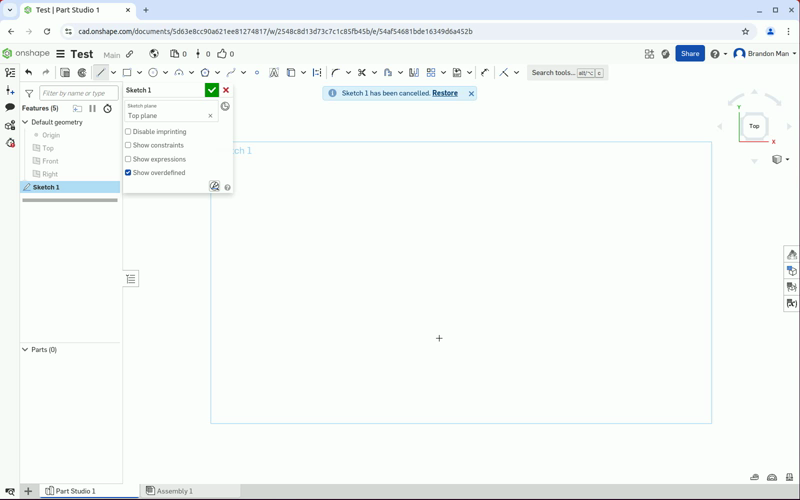
click(439, 337)
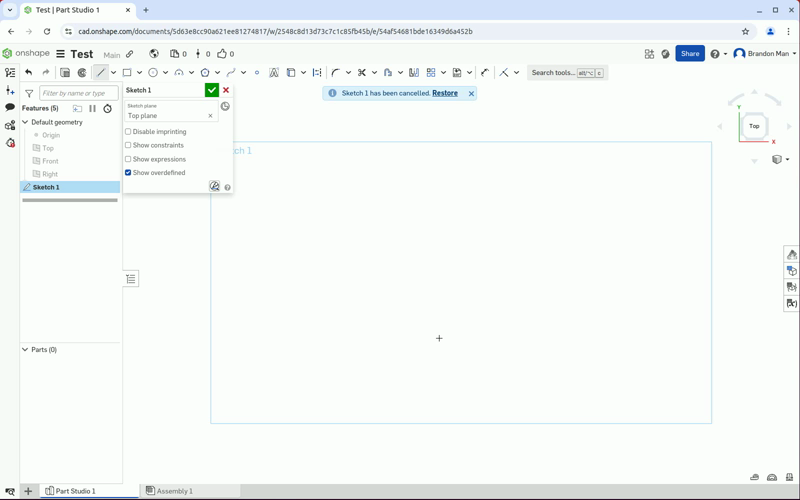
key_up(shift)
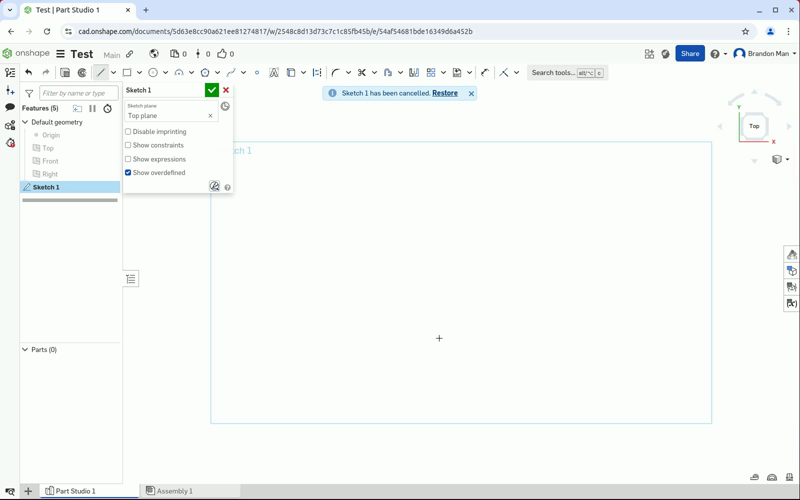
key_down(shift)
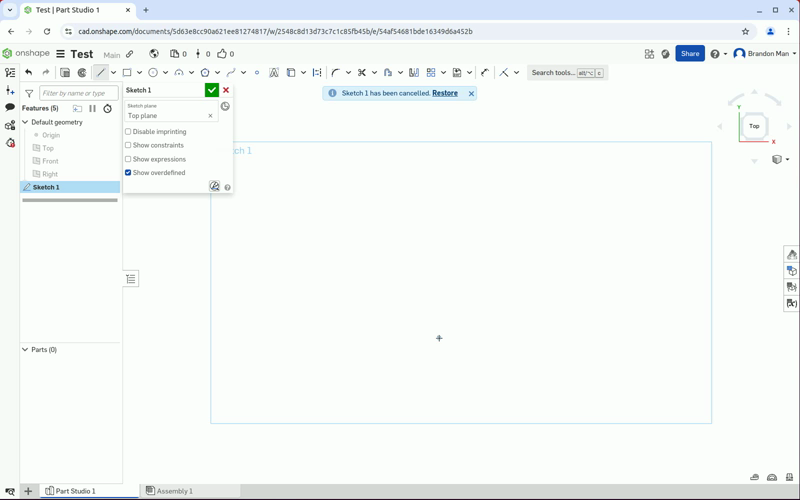
mouse_move(469, 337)
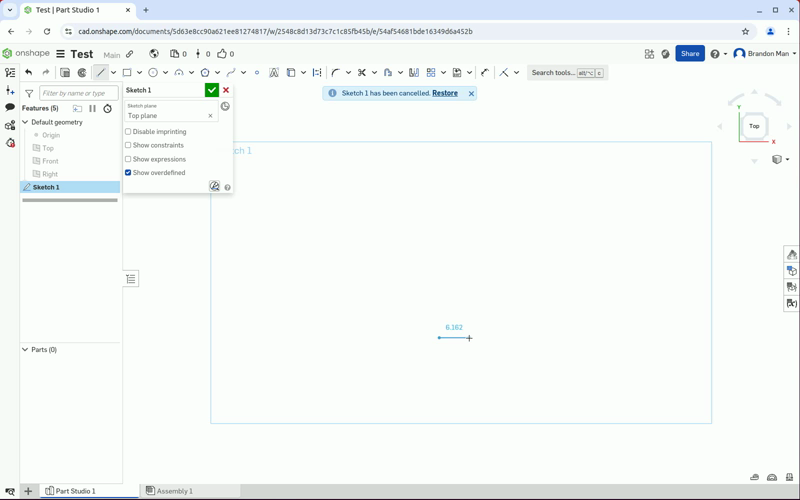
mouse_move(482, 337)
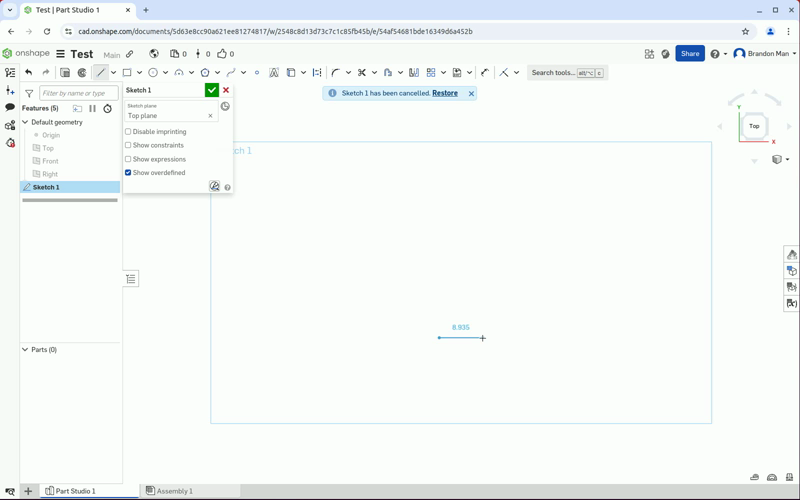
click(482, 337)
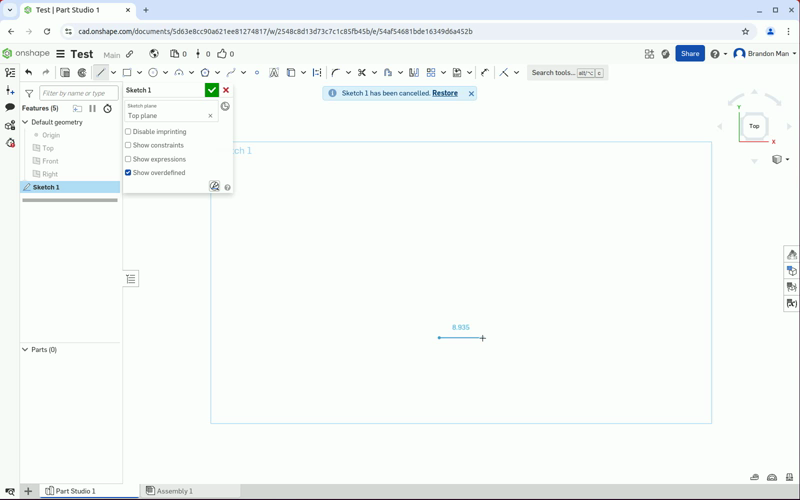
key_up(shift)
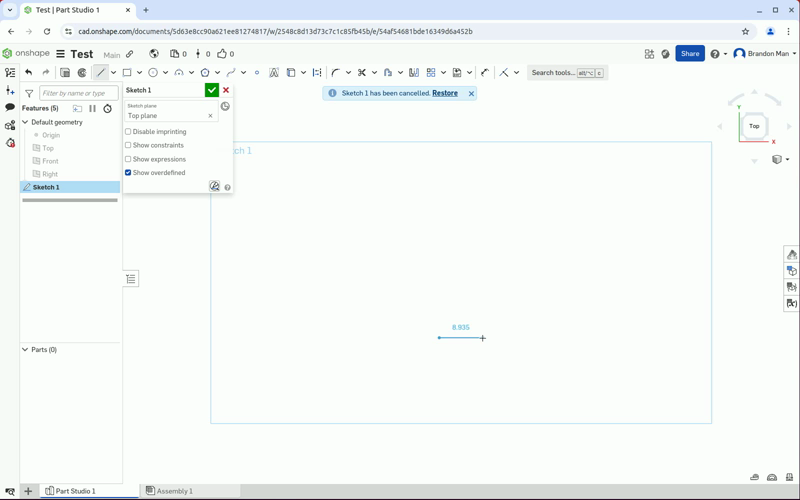
key_down(shift)
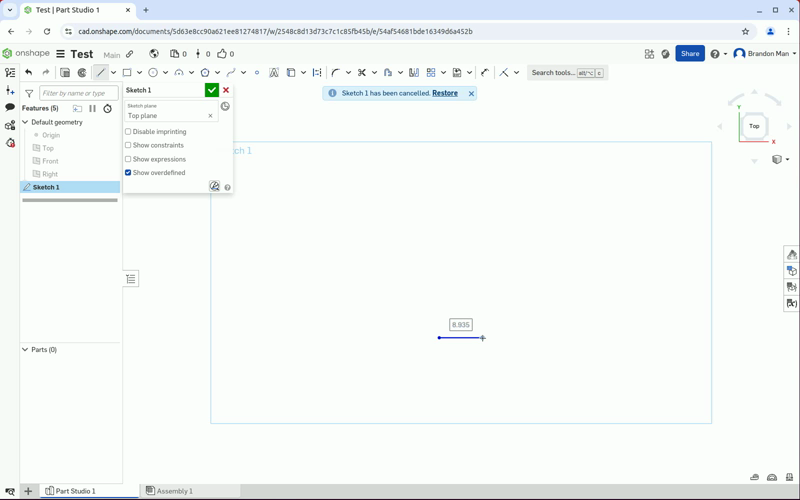
mouse_move(482, 235)
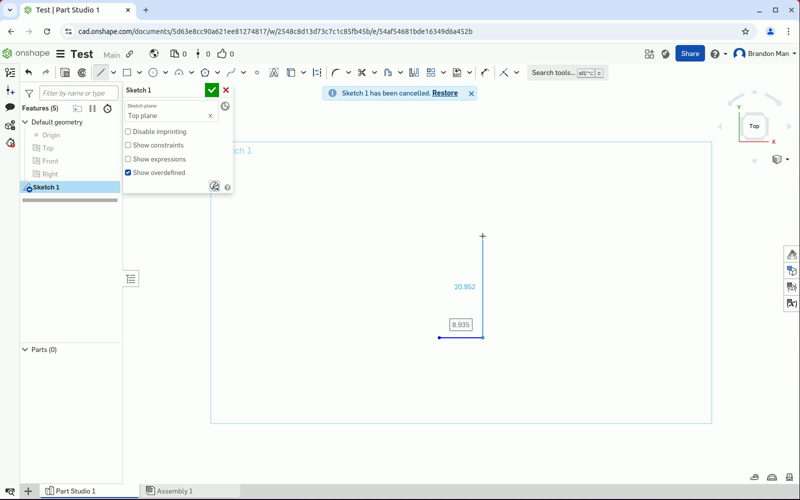
click(482, 235)
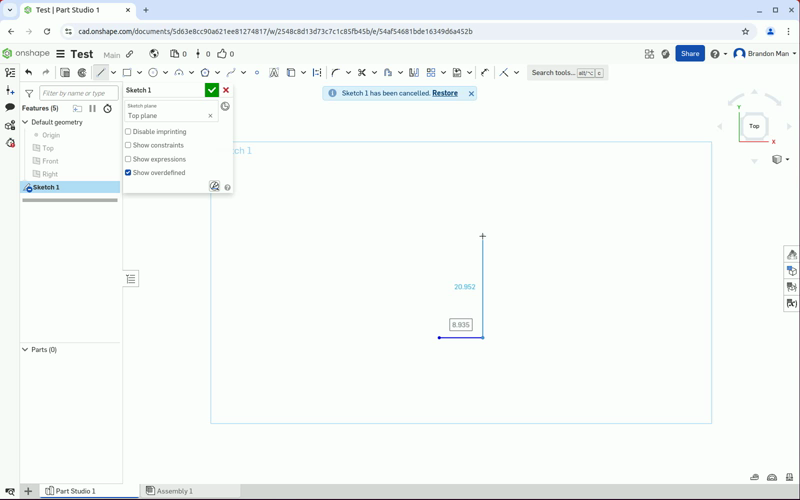
key_up(shift)
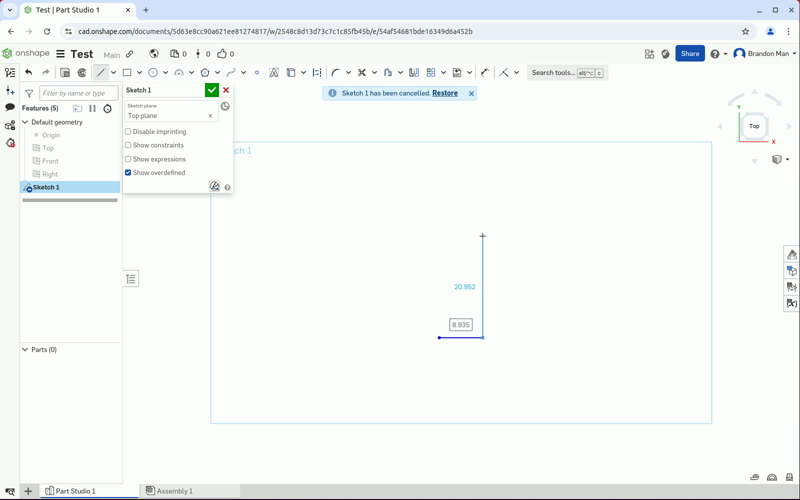
key_down(shift)
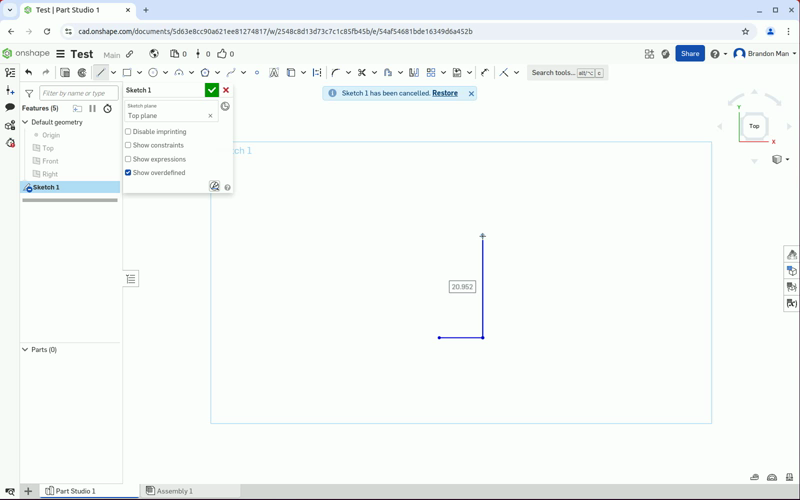
mouse_move(512, 235)
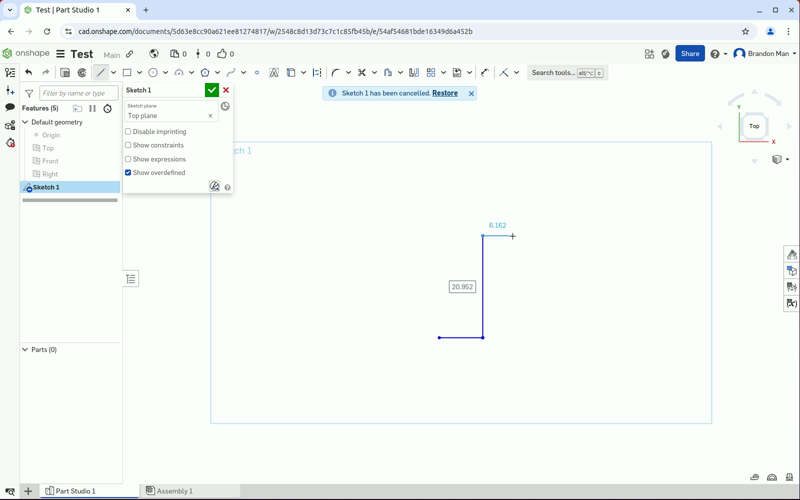
mouse_move(439, 235)
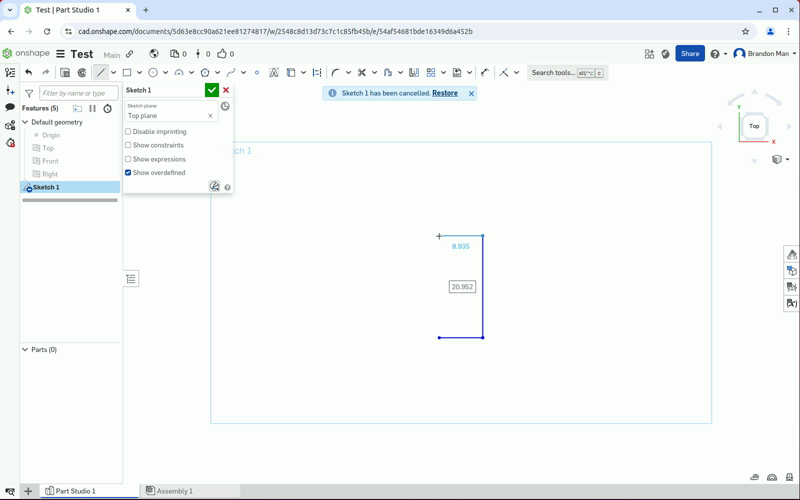
click(439, 235)
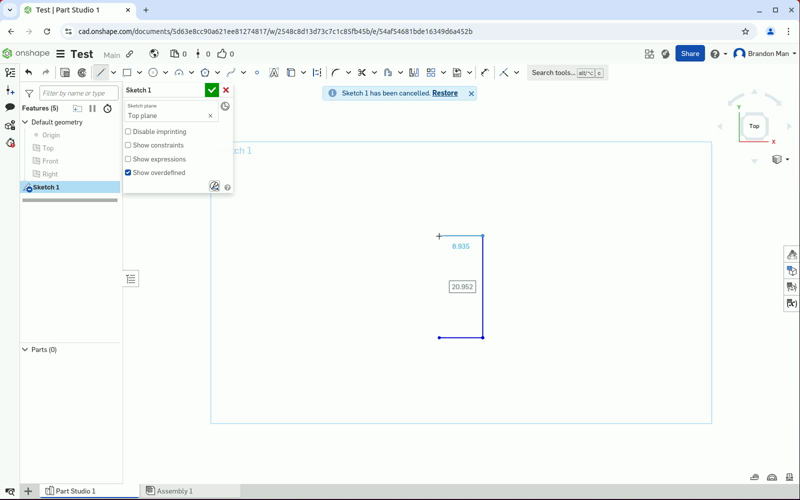
key_up(shift)
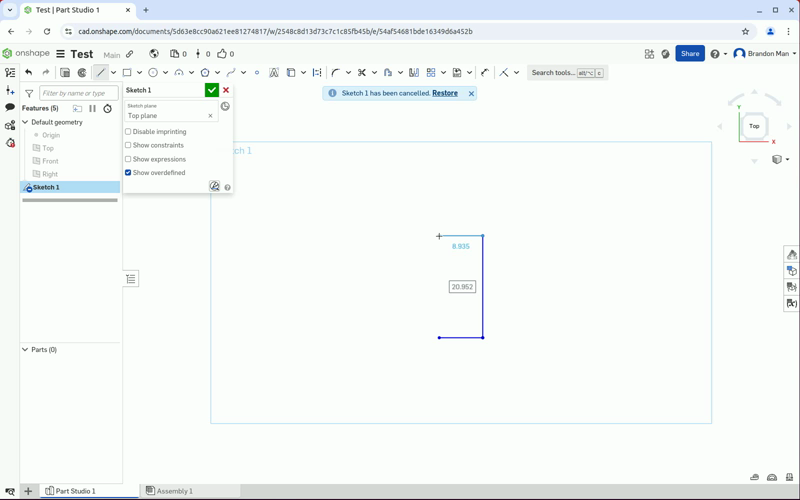
key_down(shift)
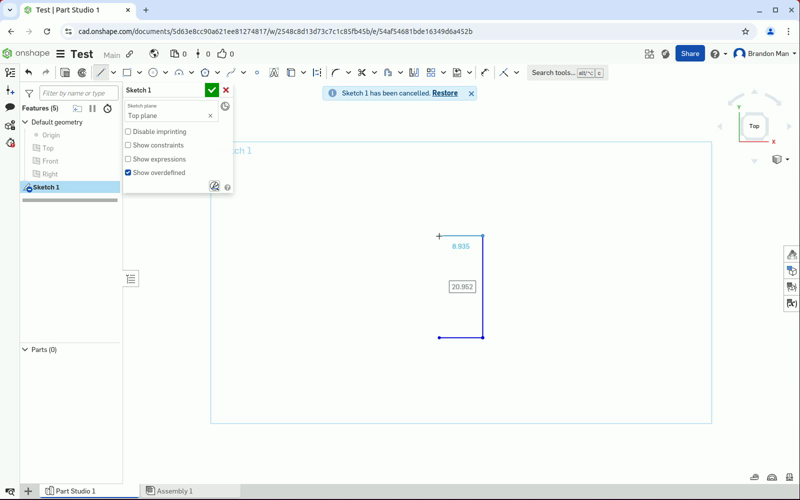
mouse_move(439, 337)
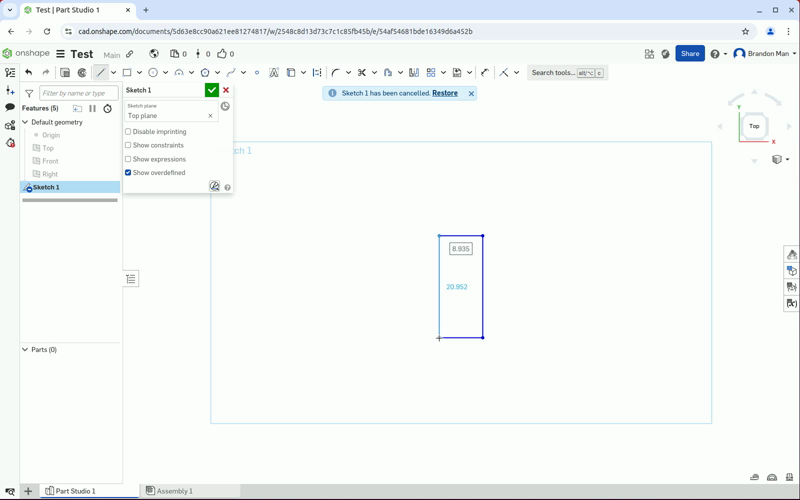
key_up(shift)
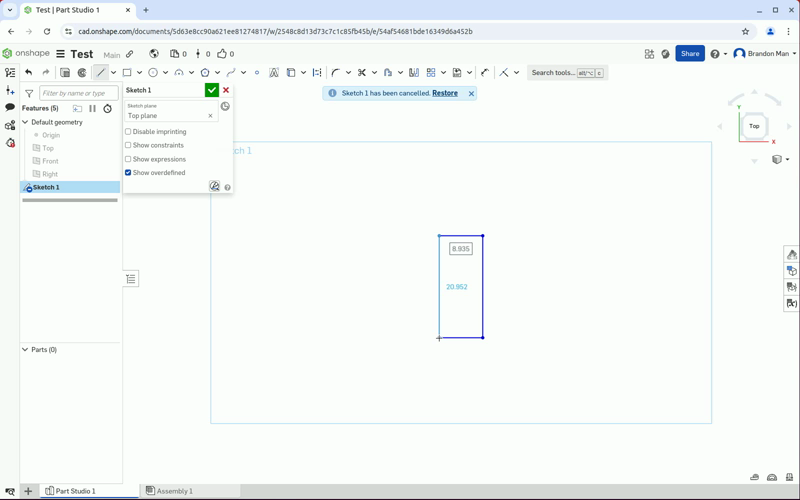
click(439, 337)
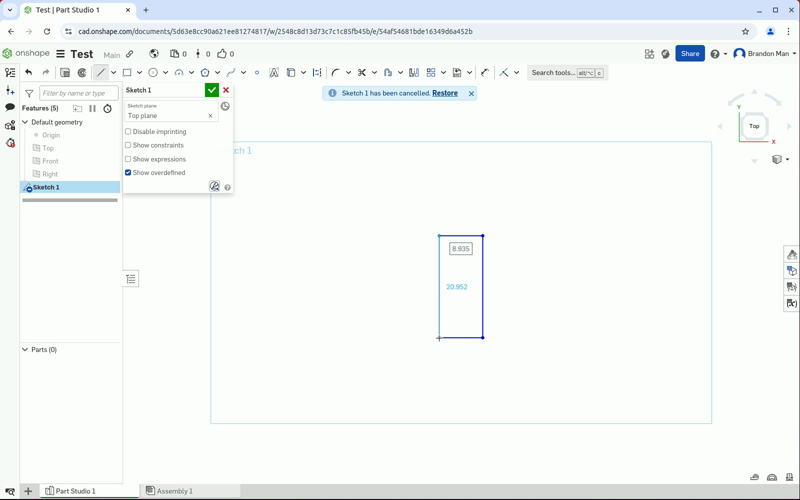
key(esc)
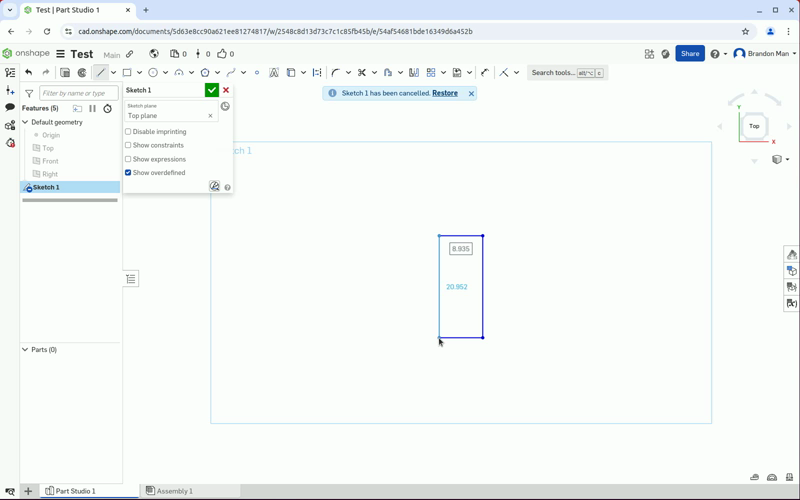
mouse_move(447, 279)
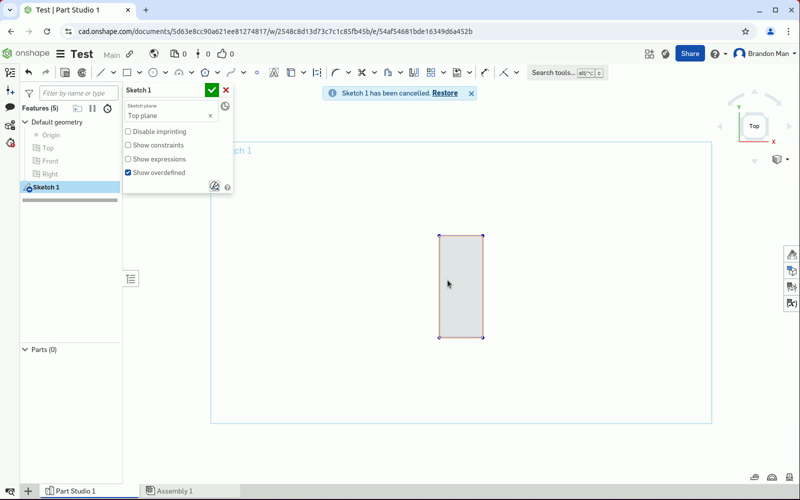
click(447, 279)
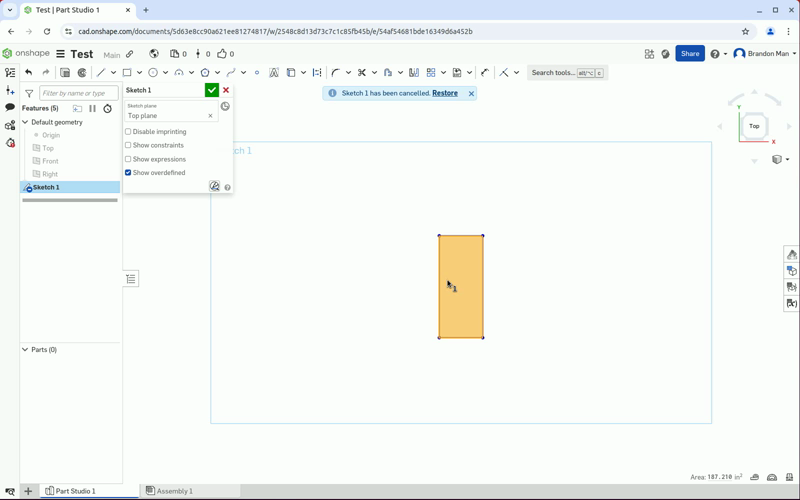
mouse_move(73, 352)
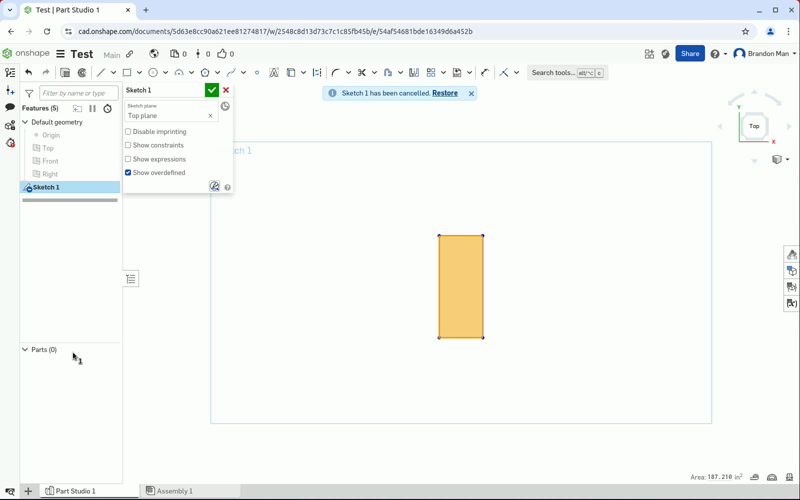
key(shift+y)
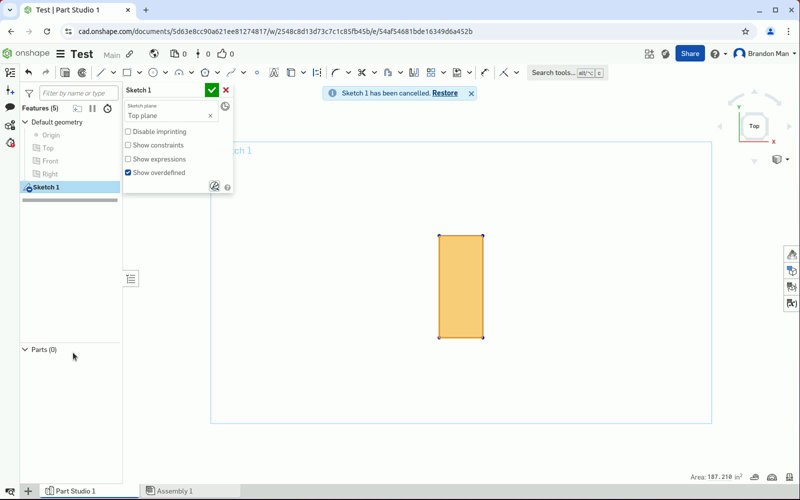
key(shift+e)
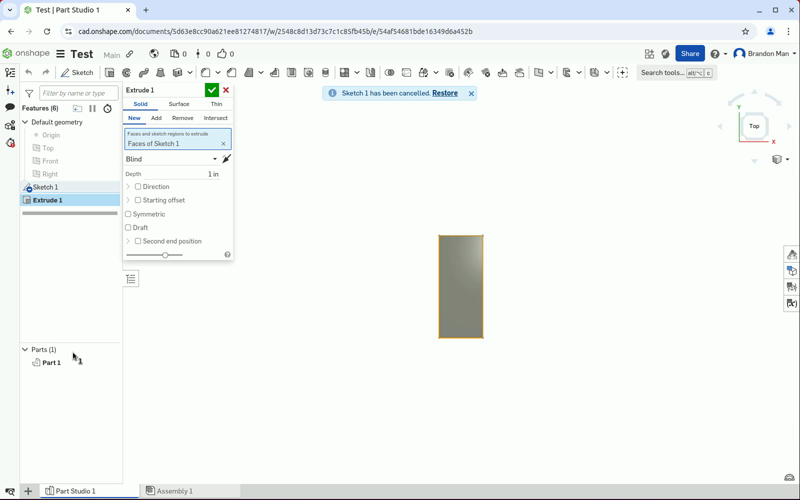
mouse_move(143, 106)
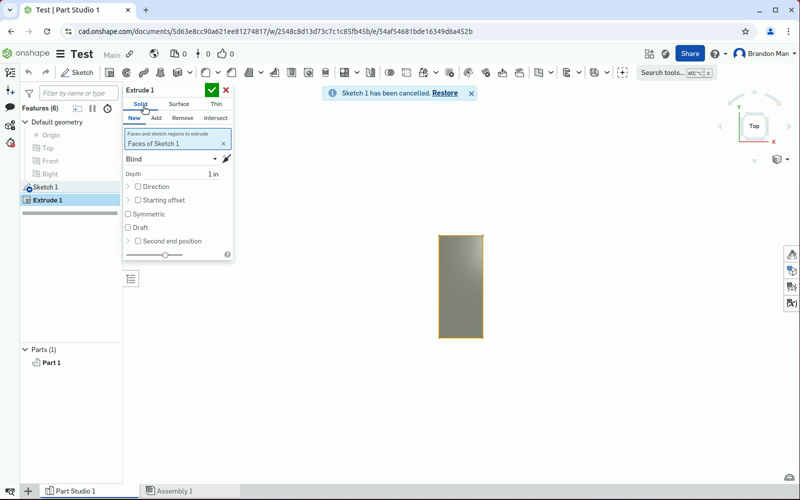
click(143, 106)
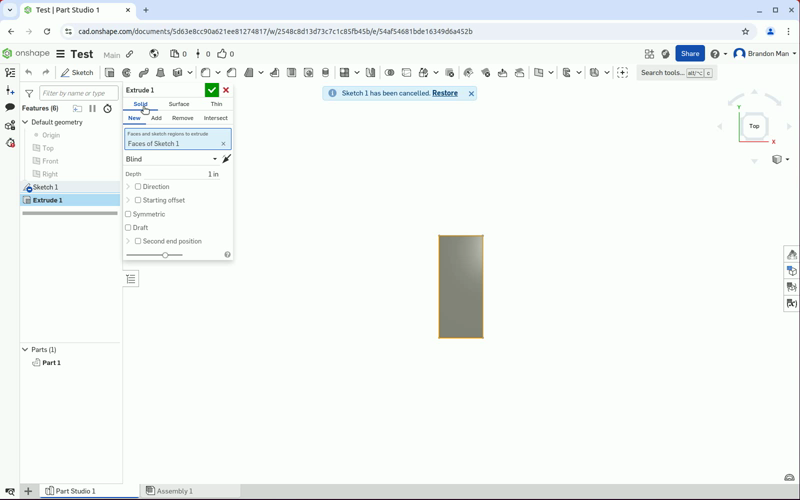
mouse_move(137, 120)
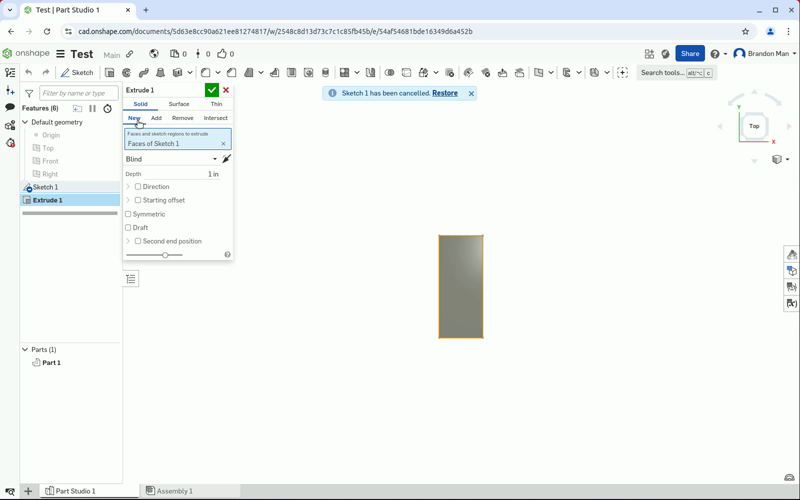
click(137, 120)
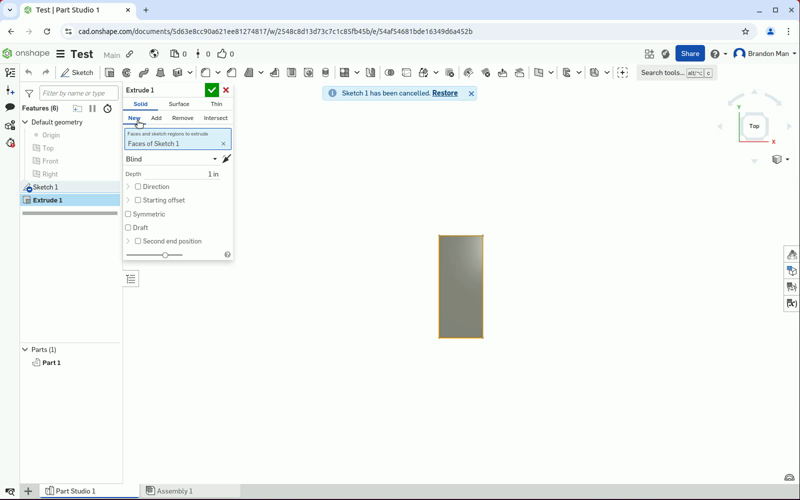
key(tab, 4)
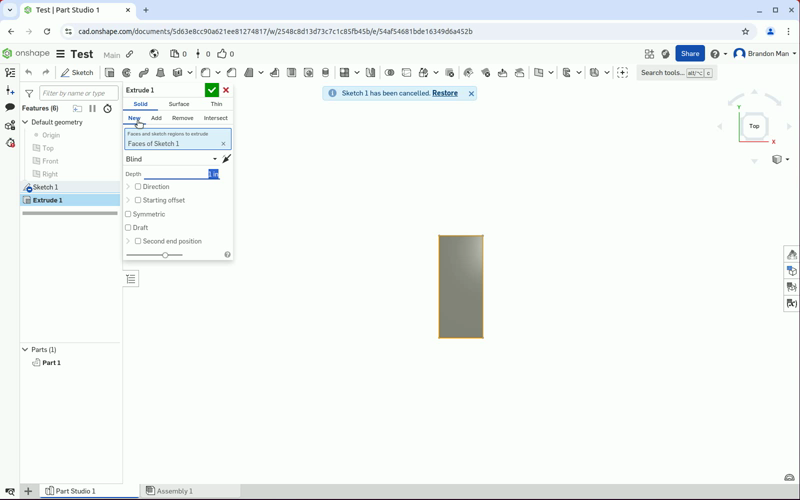
text(0.481)
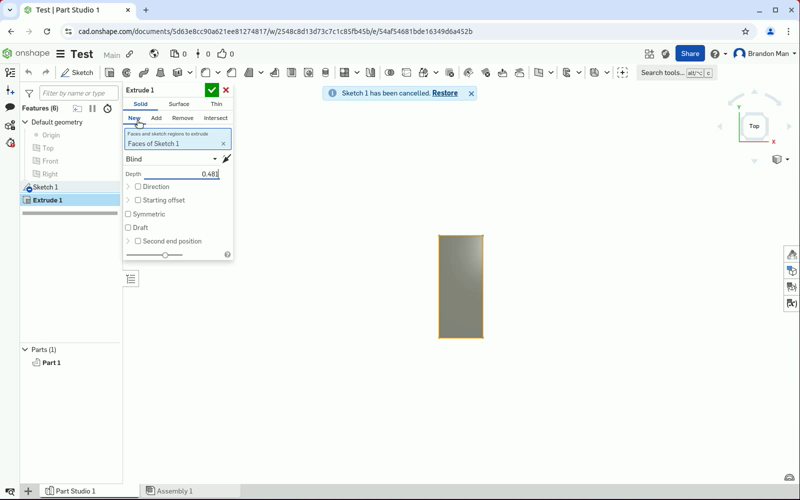
key(enter)
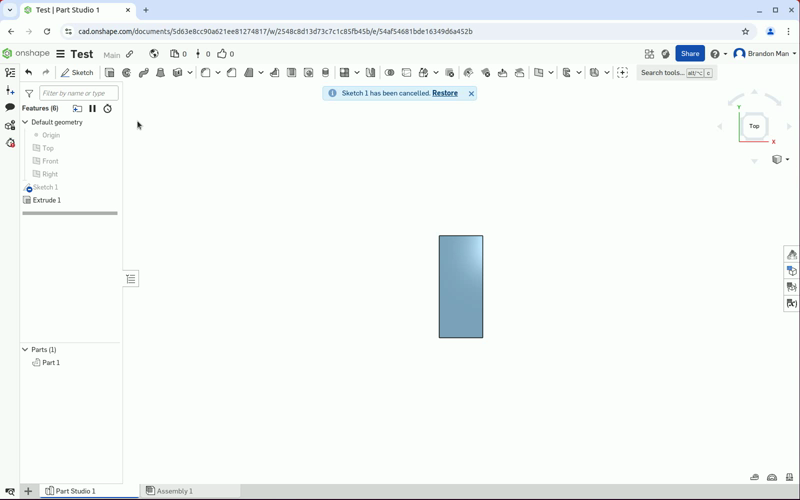
key(shift+h)
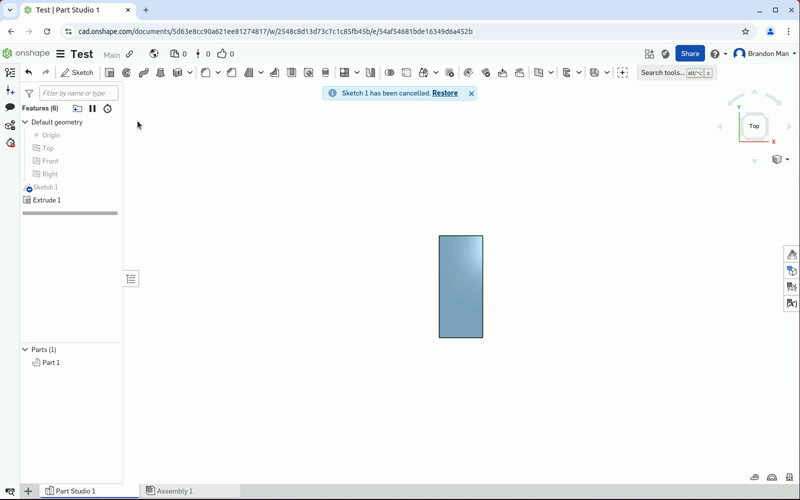
key(shift+h)
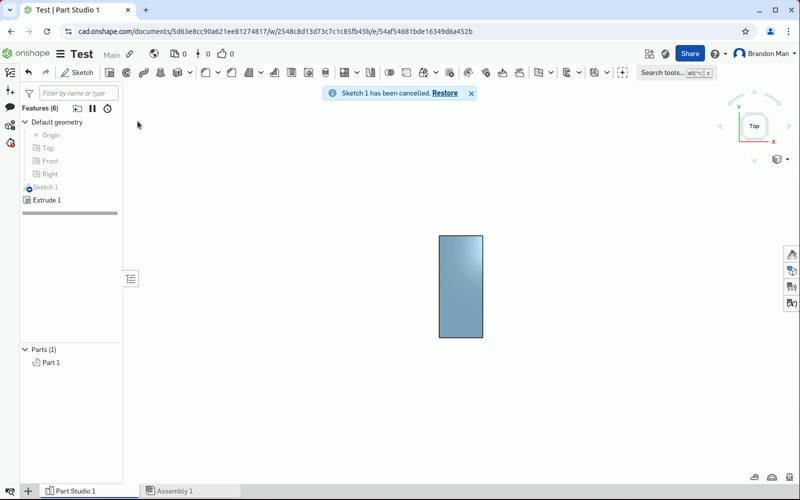
mouse_move(73, 189)
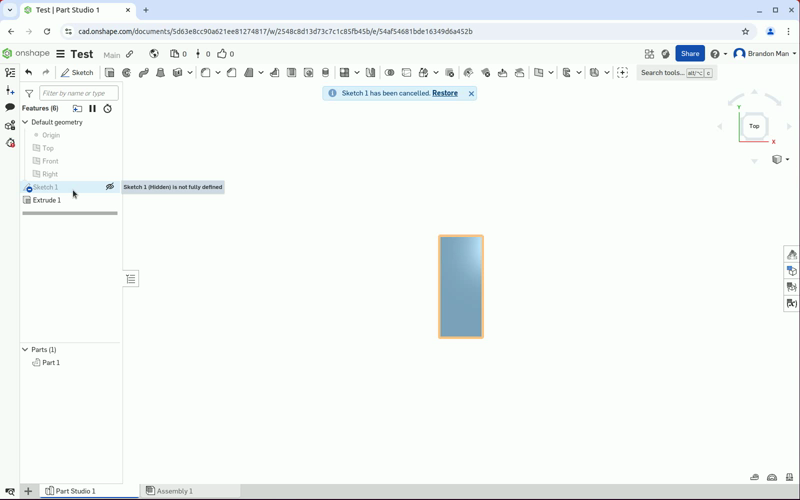
click(73, 189)
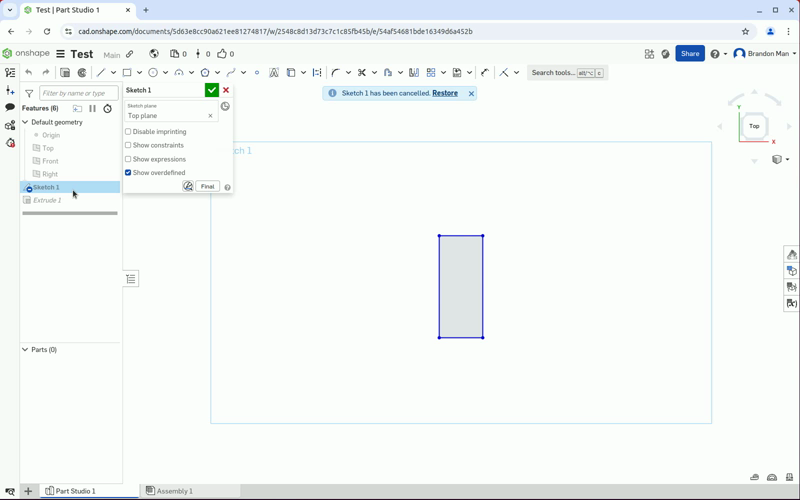
mouse_move(229, 92)
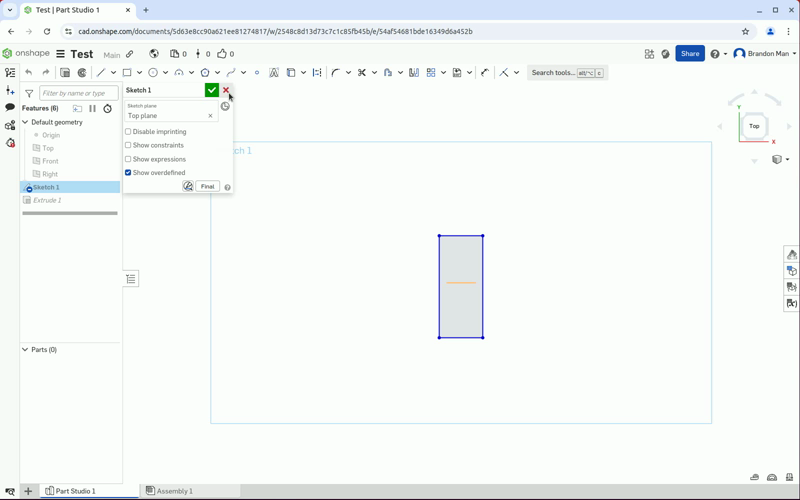
click(229, 92)
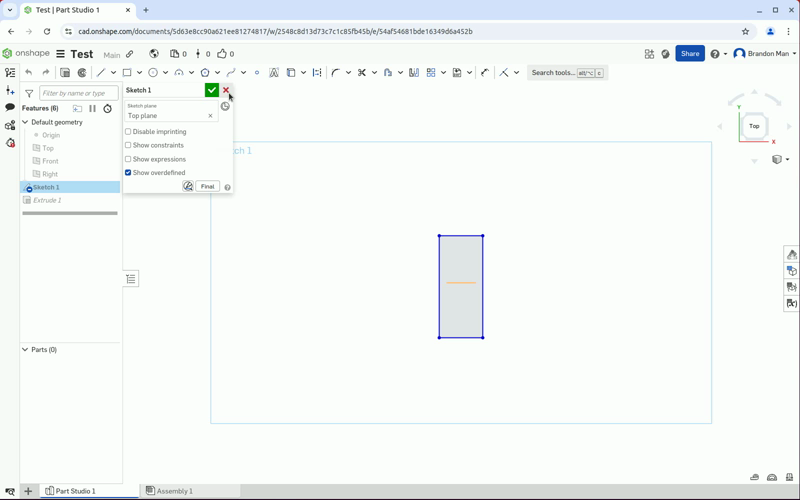
key(shift+s)
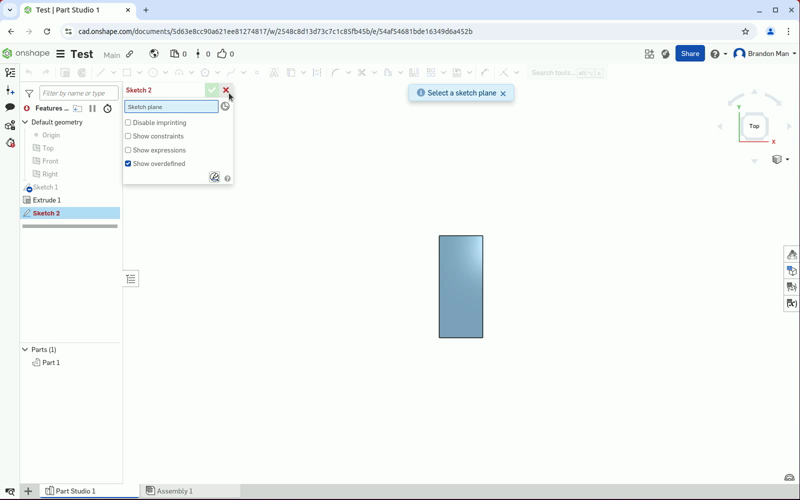
mouse_move(73, 150)
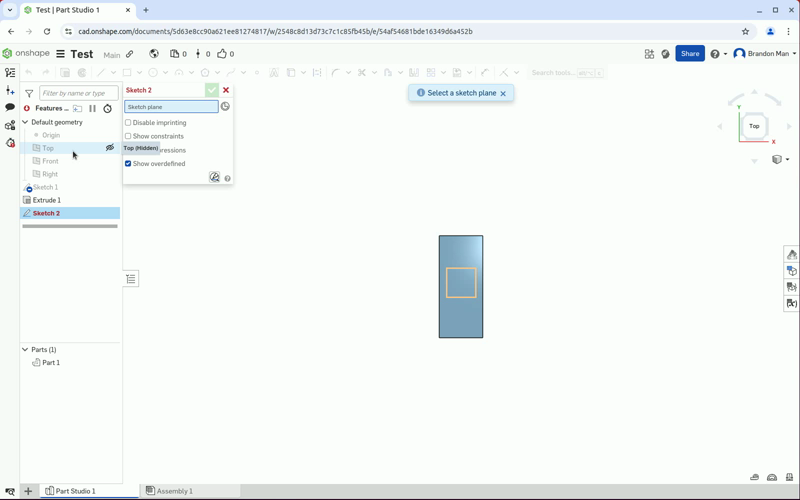
click(73, 150)
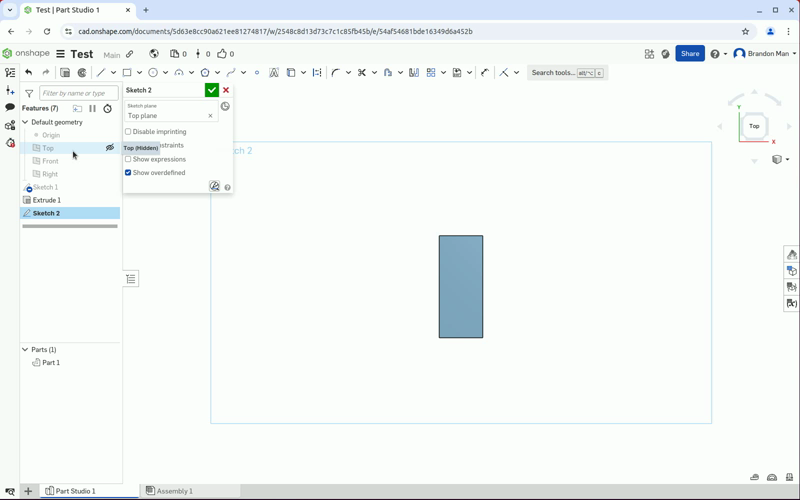
mouse_move(73, 352)
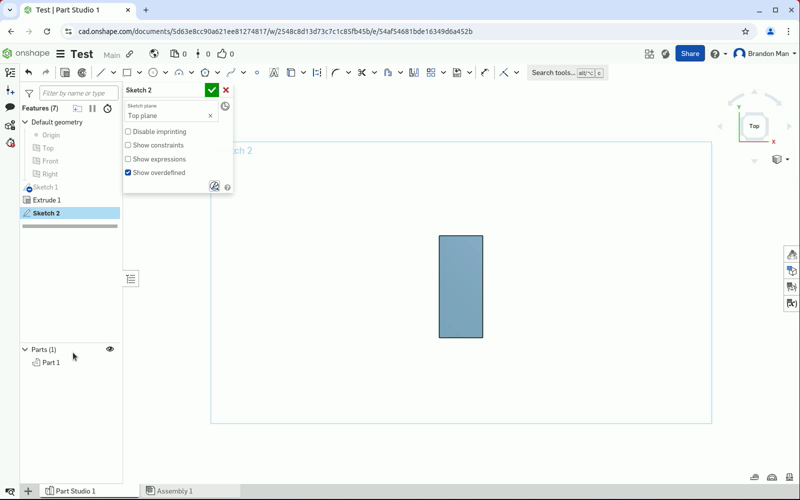
key(y)
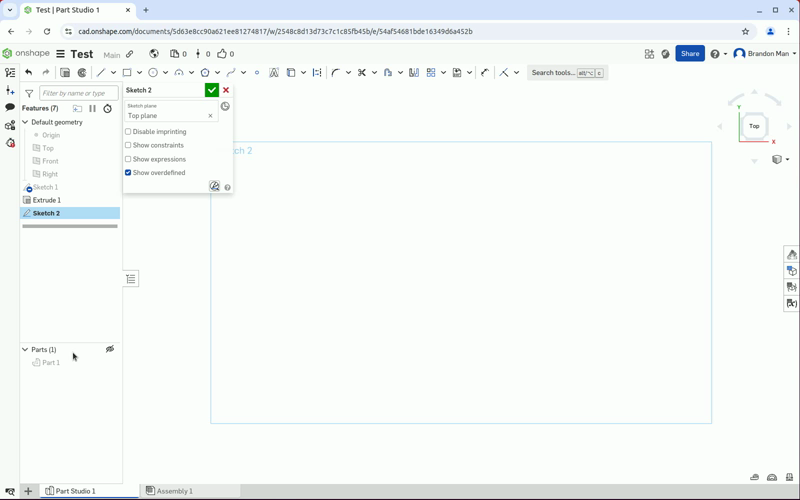
key(l)
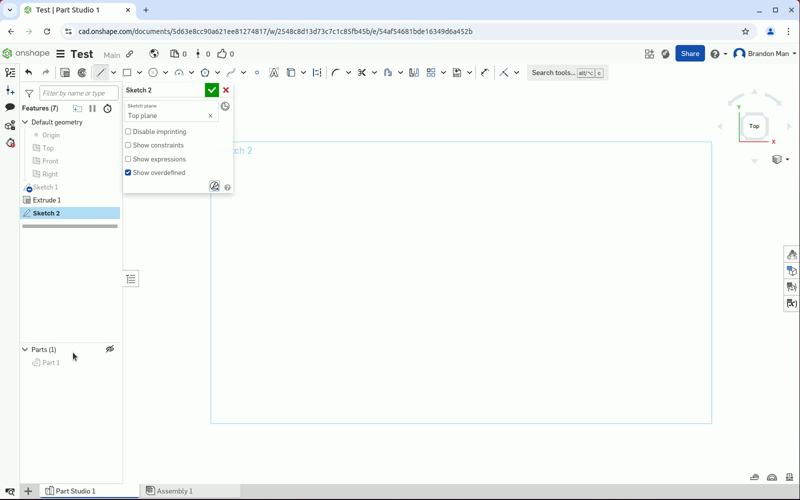
key_down(shift)
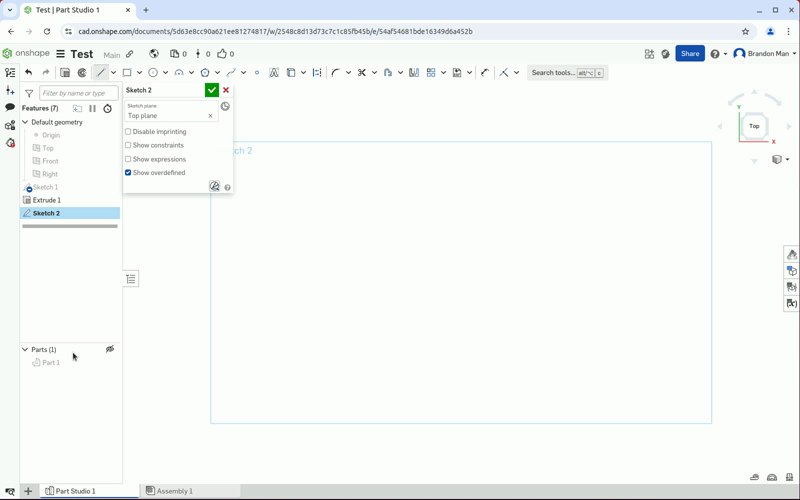
mouse_move(439, 386)
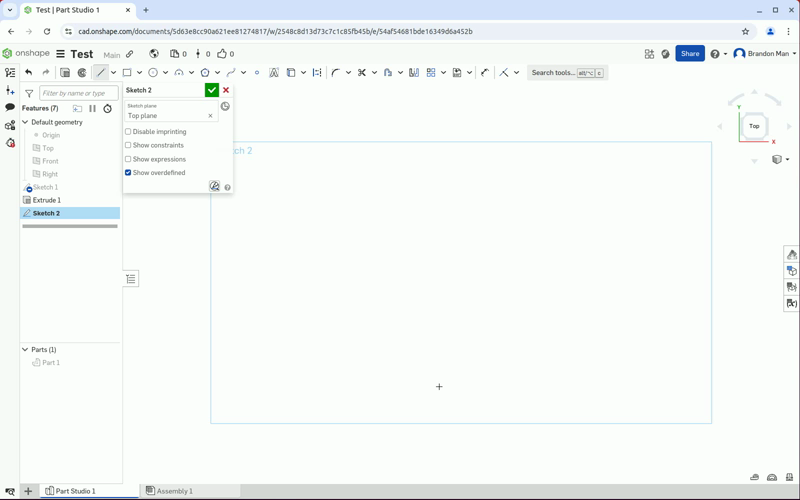
click(439, 386)
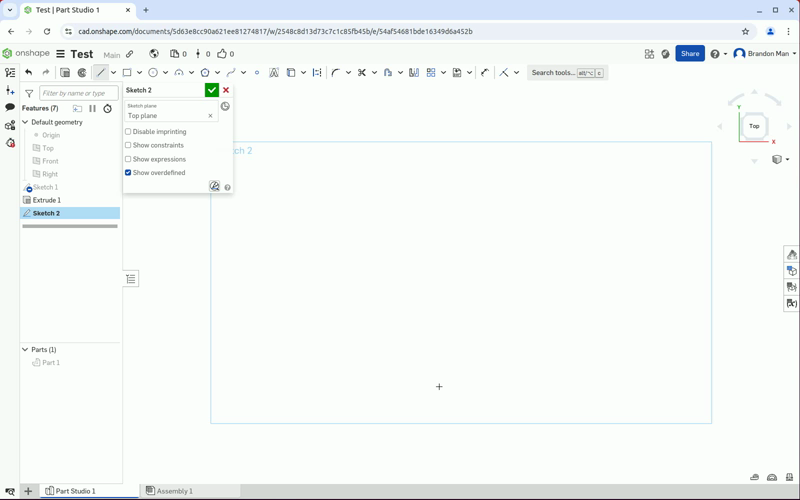
key_up(shift)
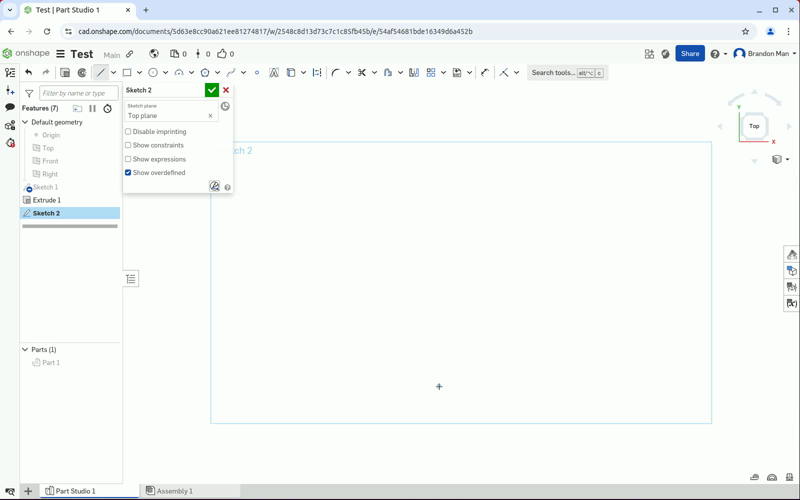
key_down(shift)
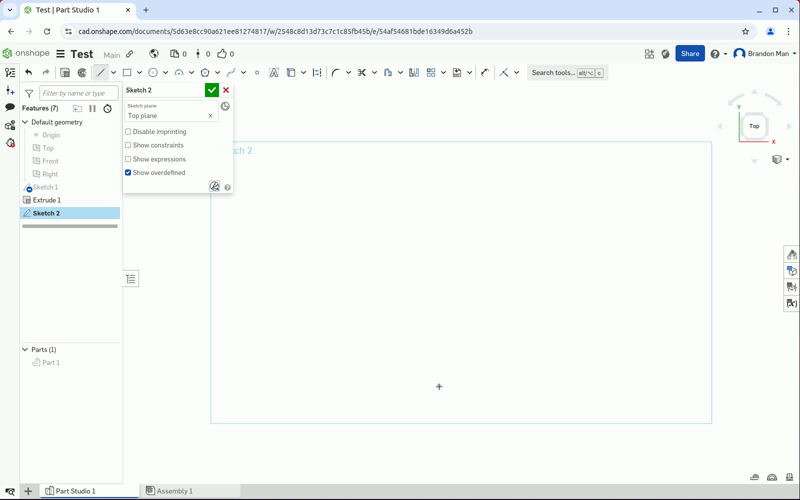
mouse_move(469, 386)
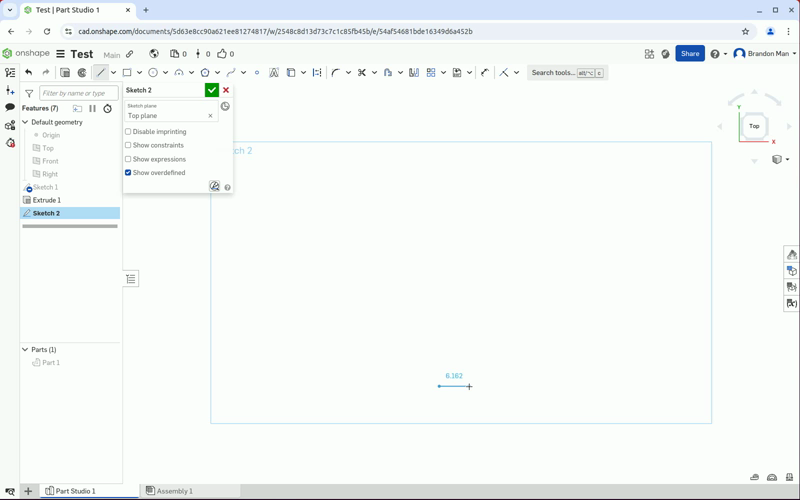
mouse_move(482, 386)
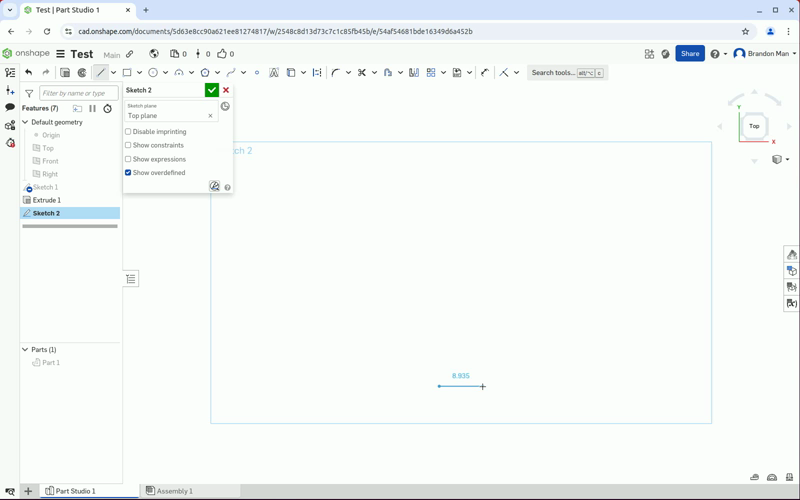
click(482, 386)
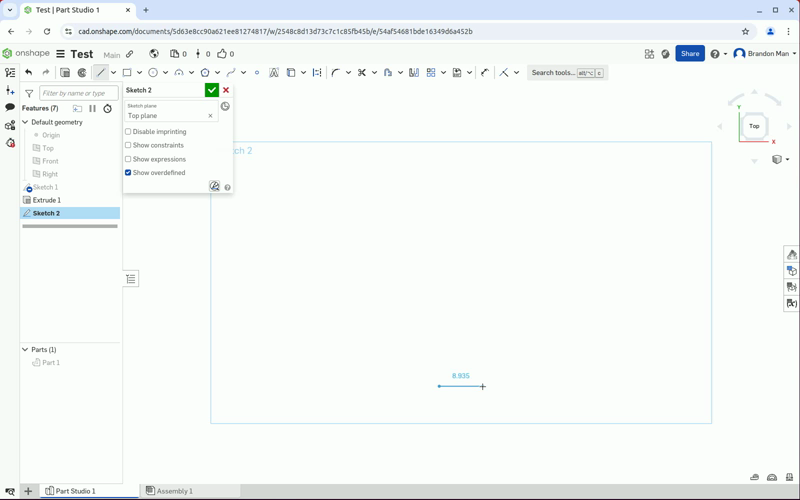
key_up(shift)
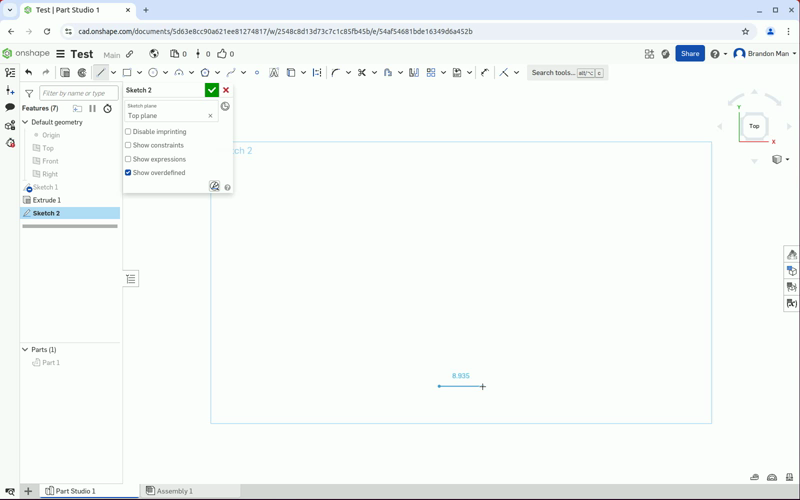
key_down(shift)
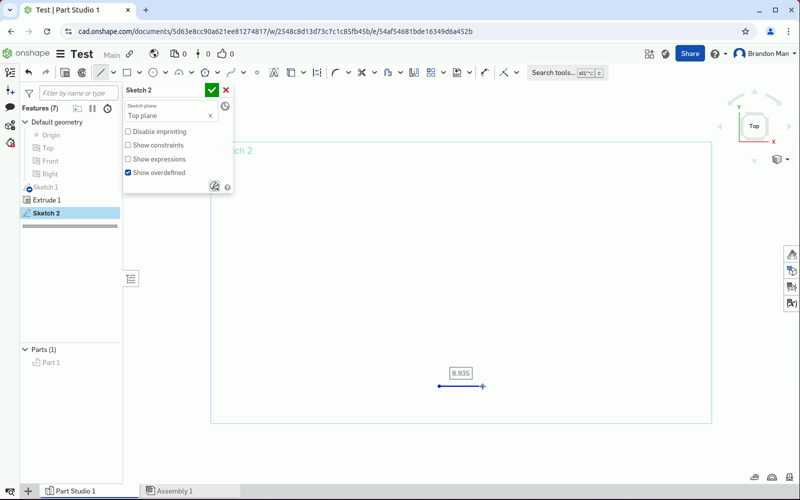
mouse_move(512, 386)
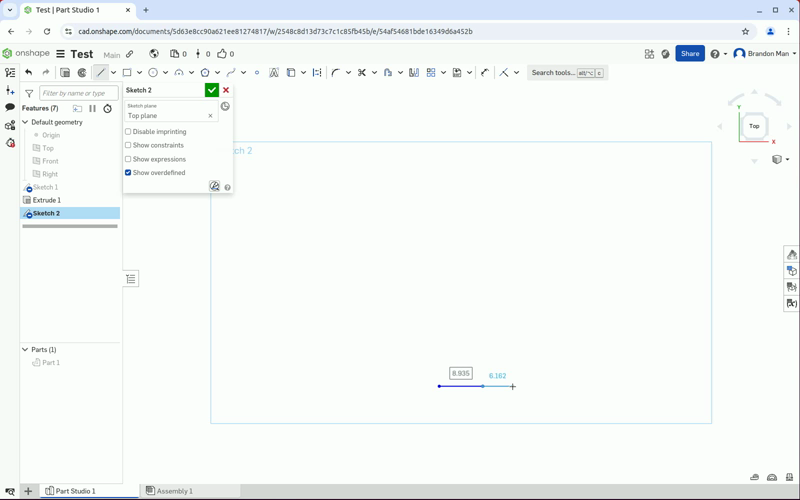
mouse_move(482, 337)
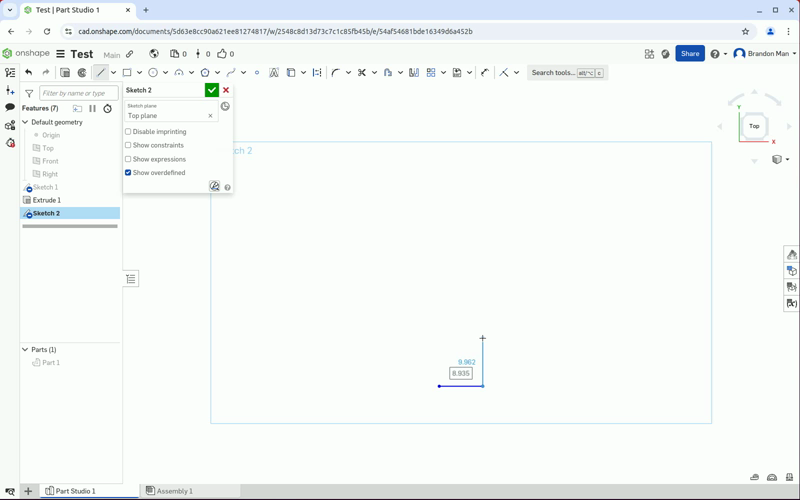
click(482, 337)
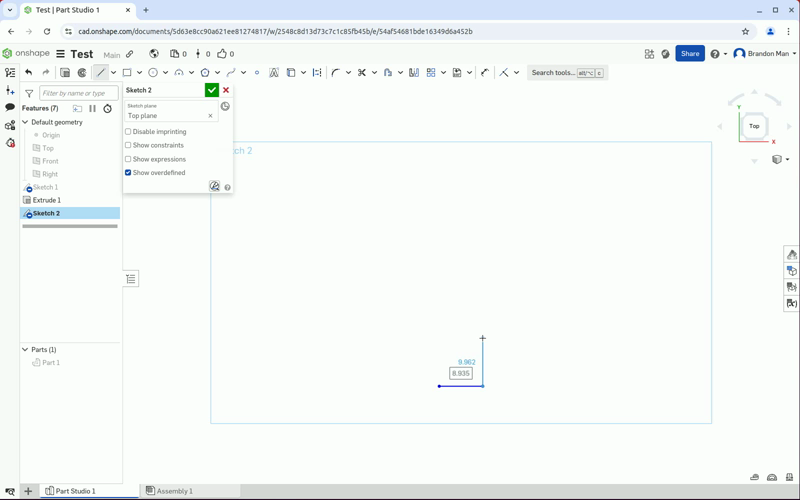
key_up(shift)
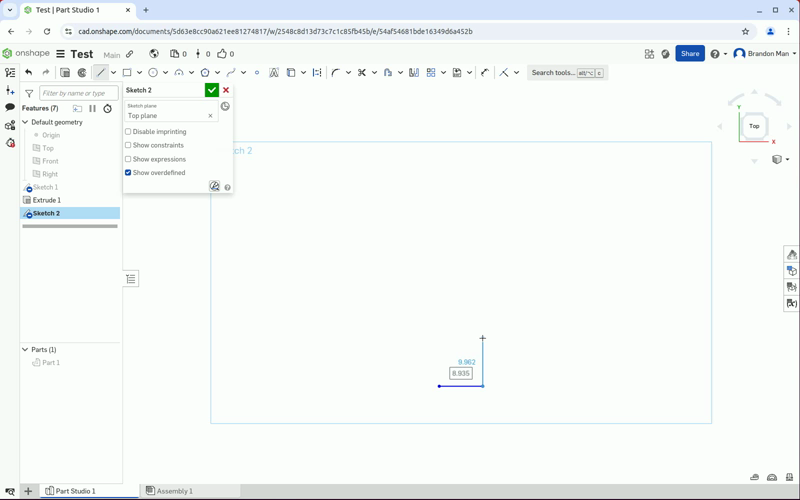
key_down(shift)
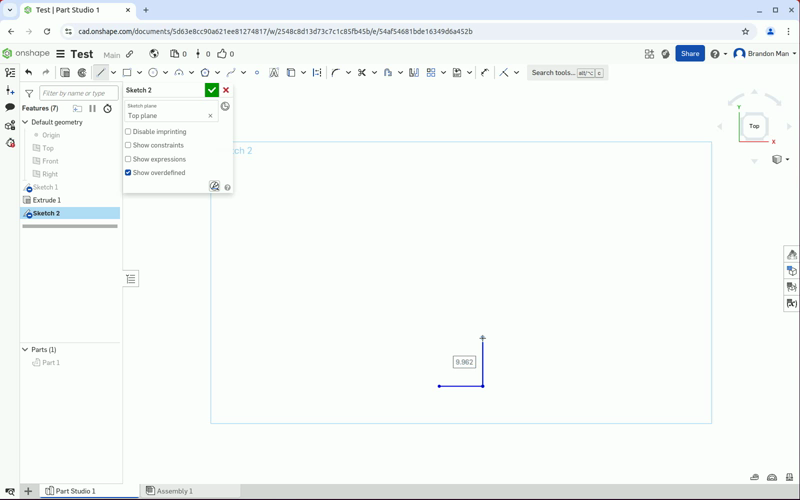
mouse_move(512, 337)
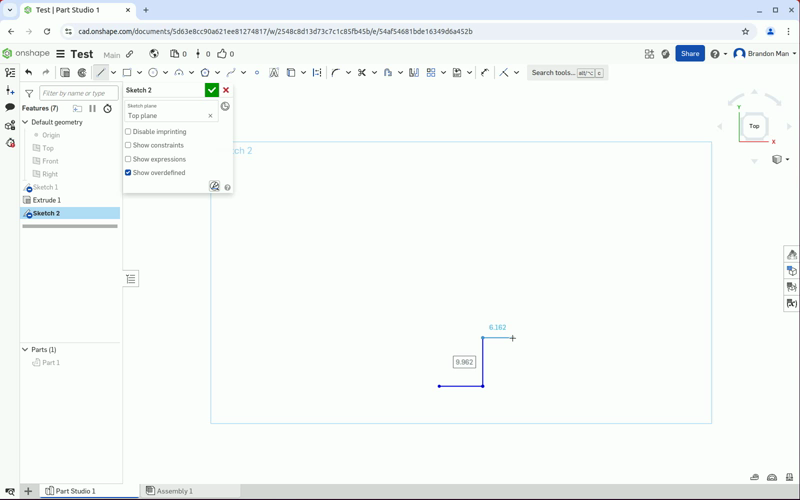
mouse_move(439, 337)
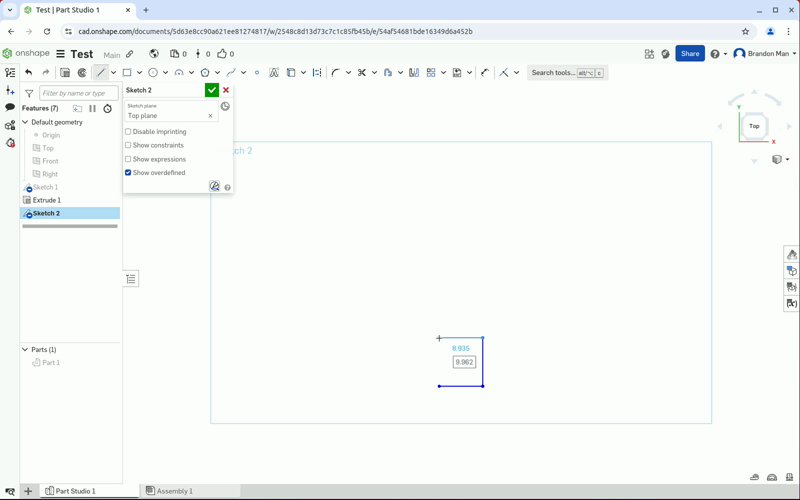
click(439, 337)
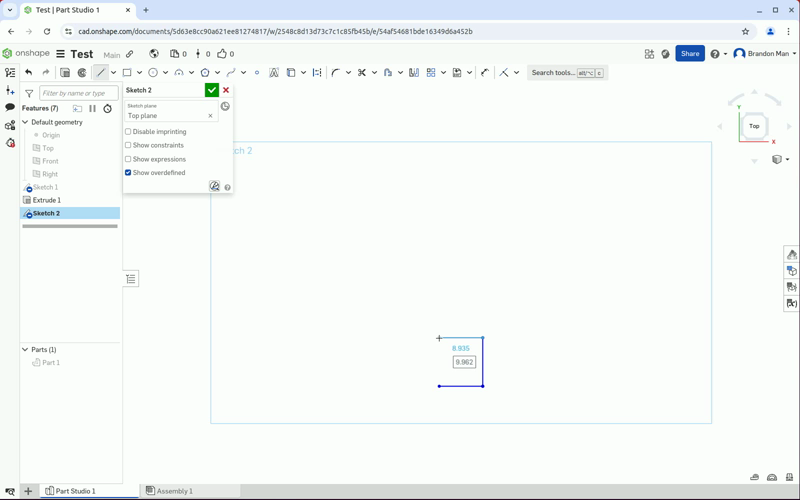
key_up(shift)
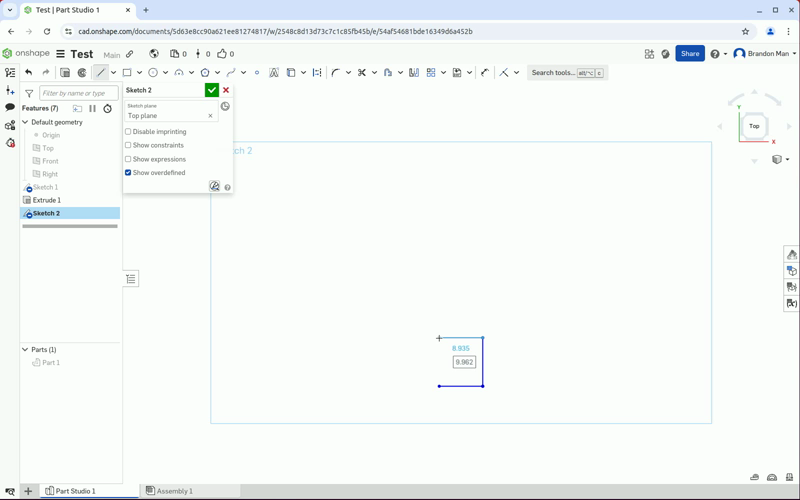
mouse_move(469, 337)
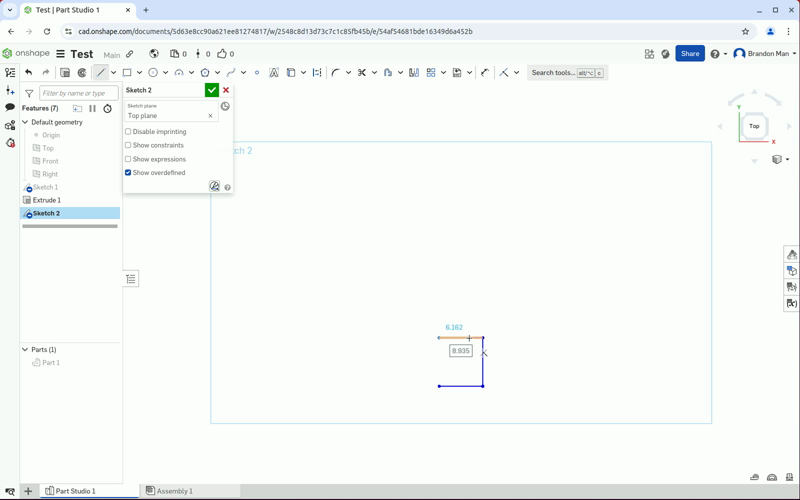
key_down(shift)
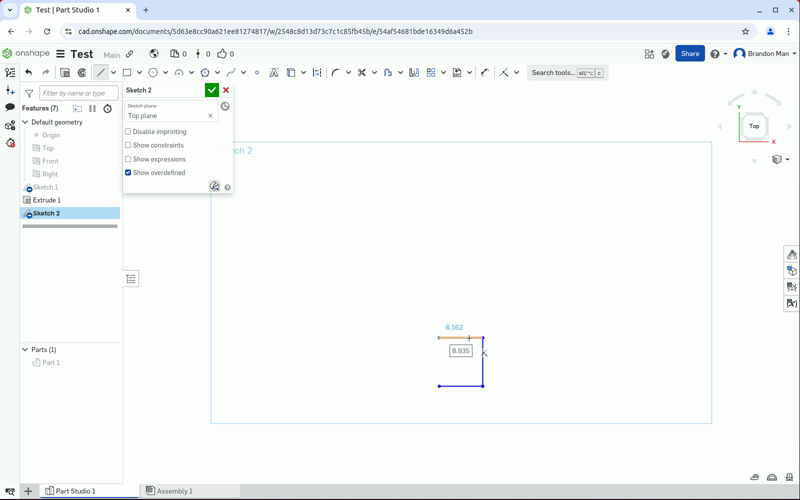
mouse_move(439, 386)
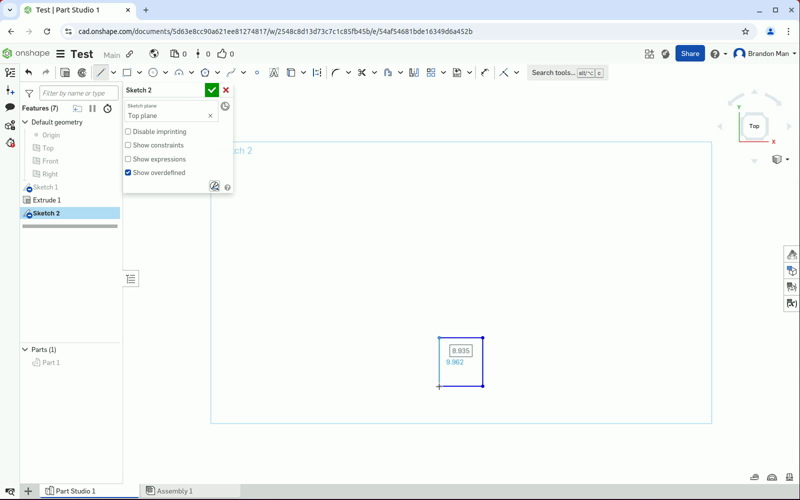
key_up(shift)
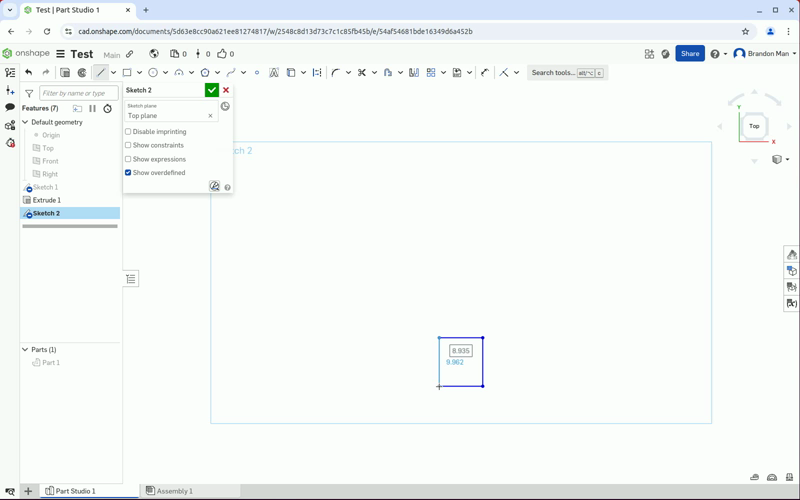
click(439, 386)
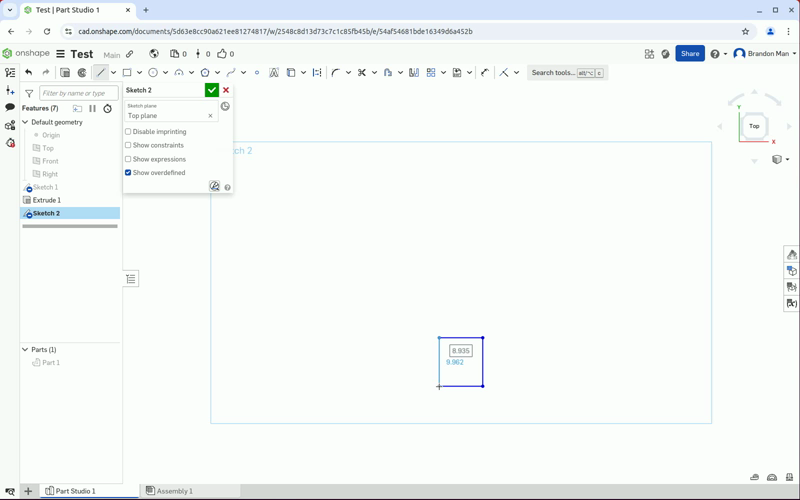
key(esc)
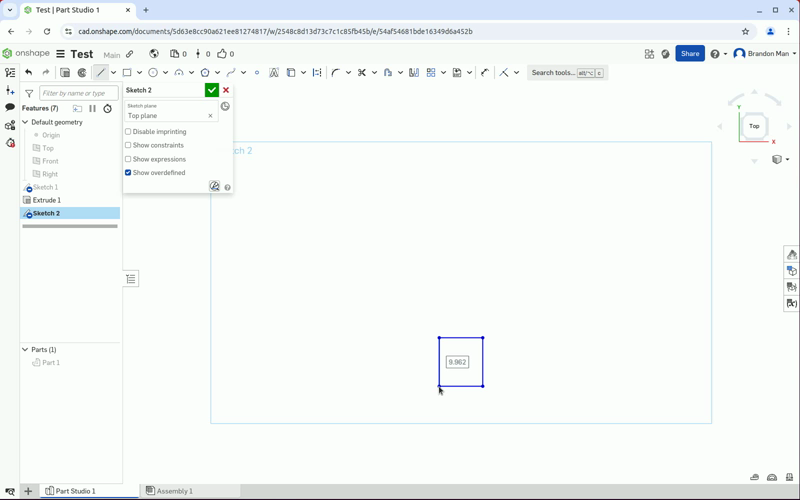
mouse_move(463, 361)
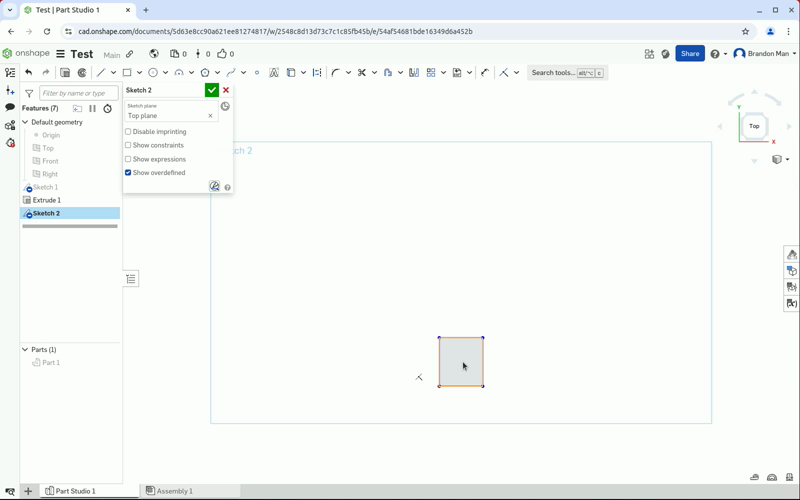
click(463, 361)
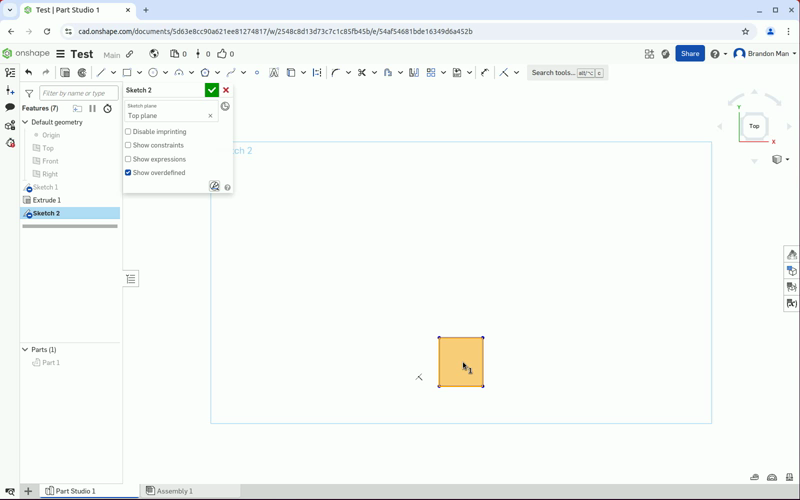
mouse_move(73, 352)
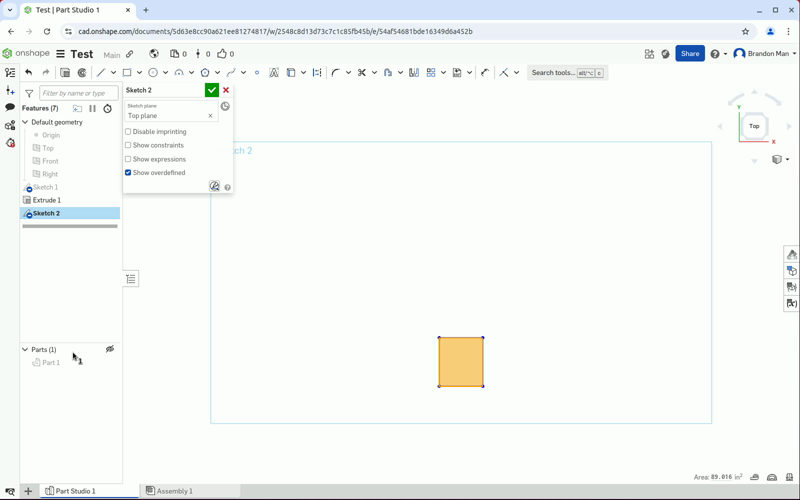
key(shift+y)
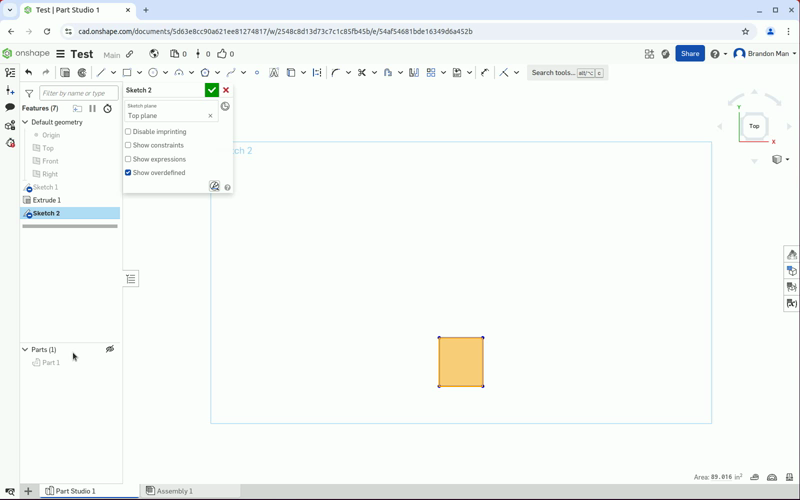
key(shift+e)
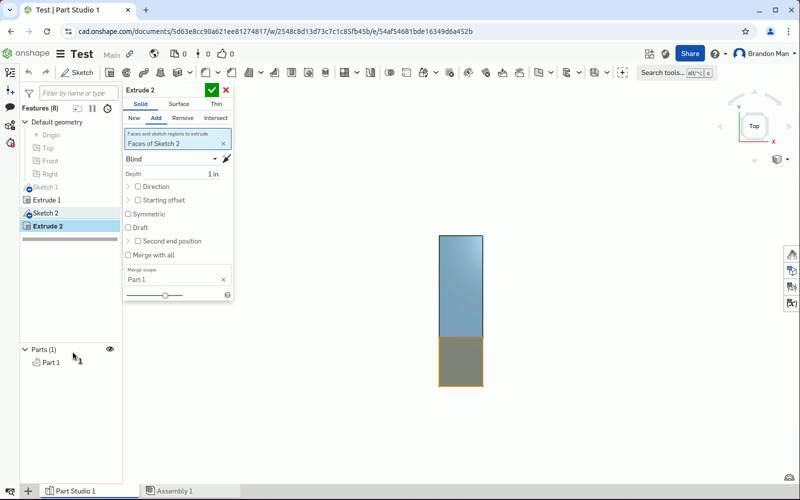
mouse_move(143, 106)
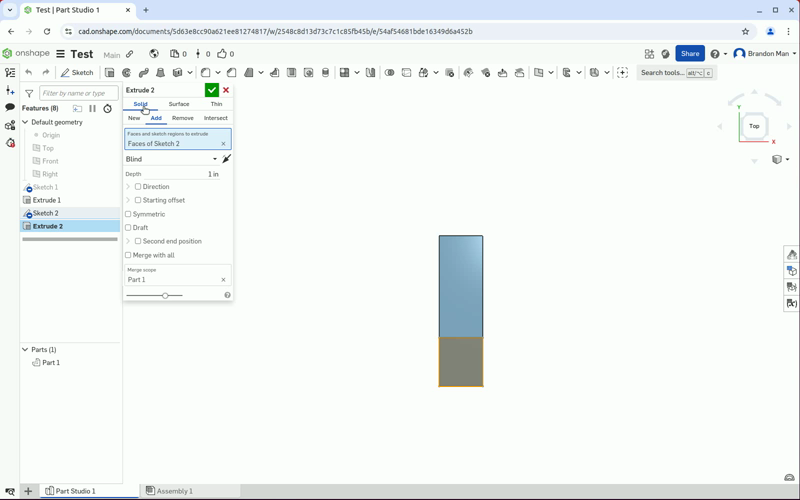
click(143, 106)
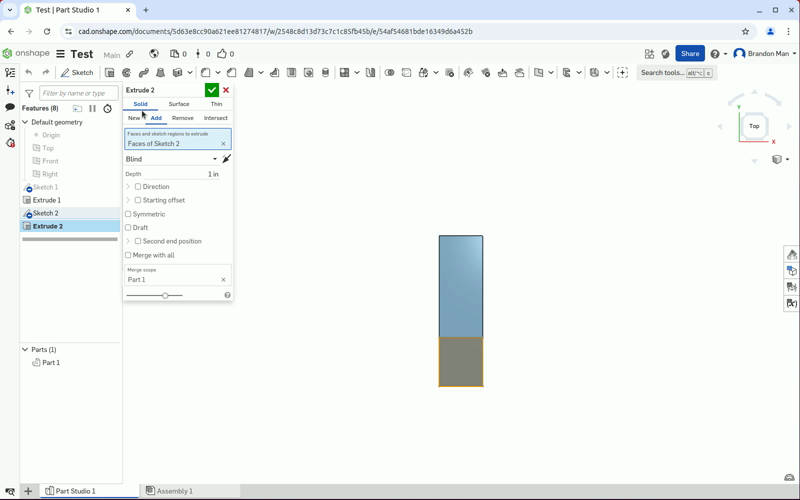
mouse_move(137, 120)
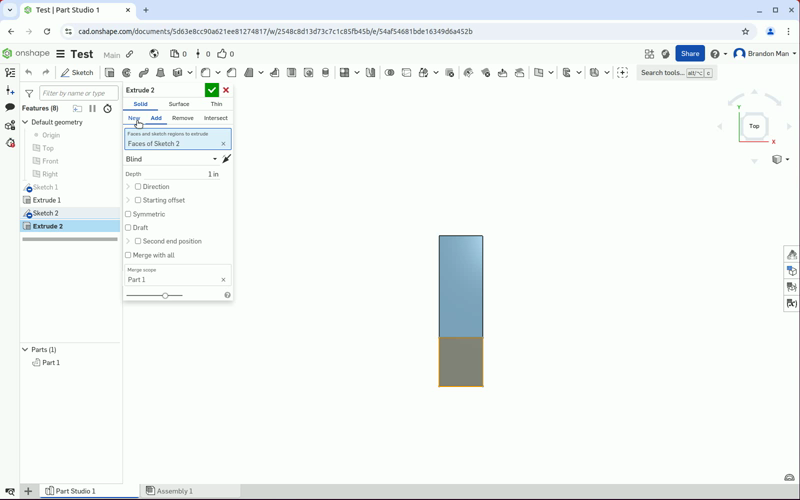
click(137, 120)
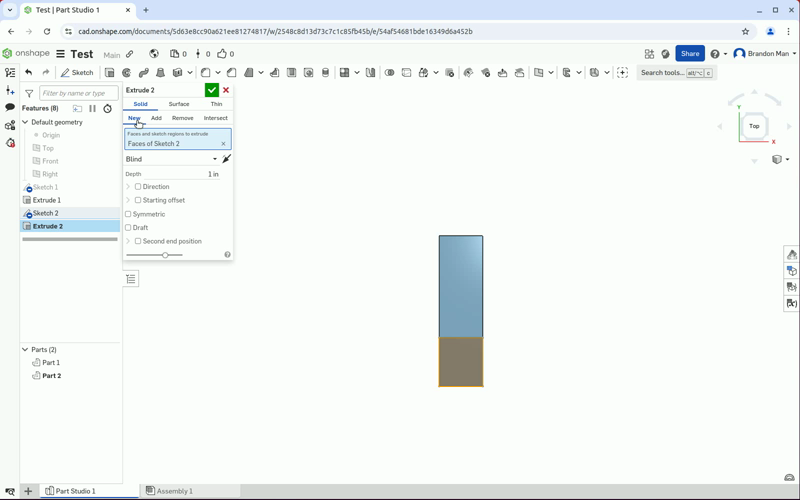
key(tab, 4)
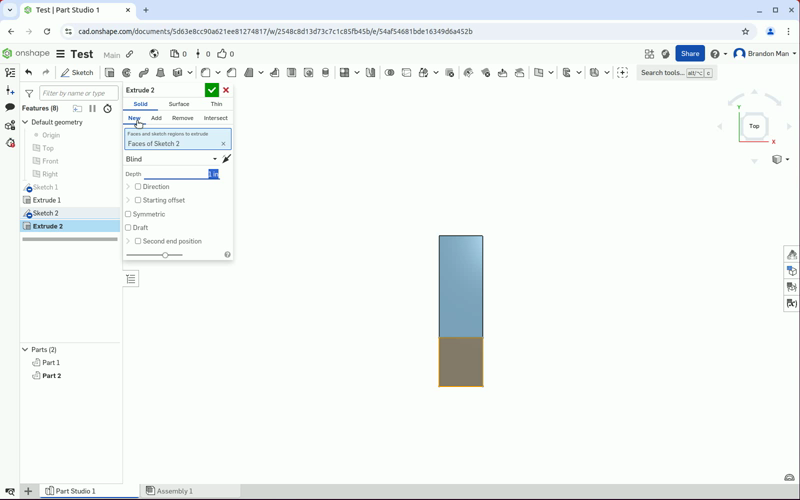
text(0.481)
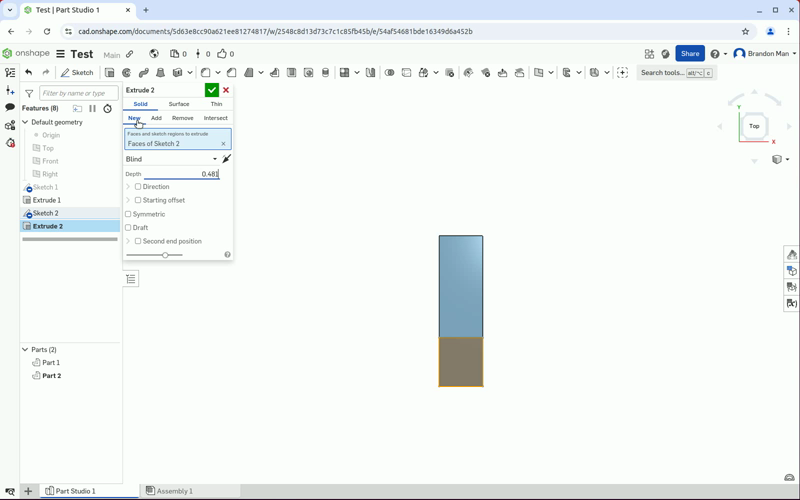
key(enter)
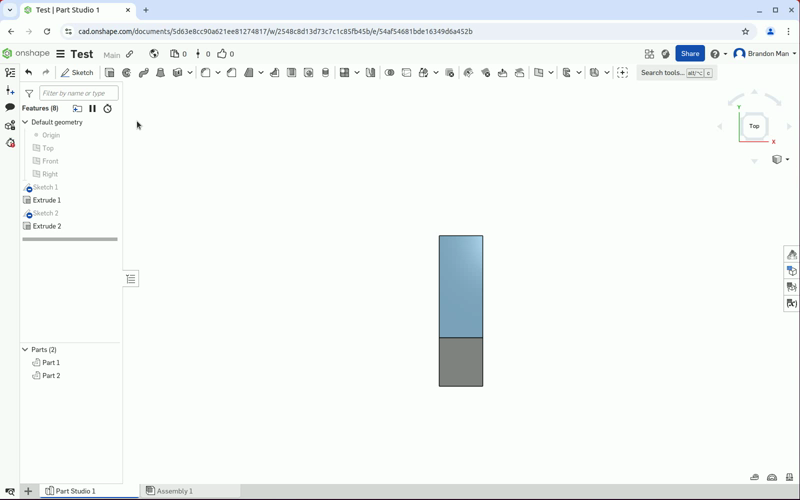
key(shift+h)
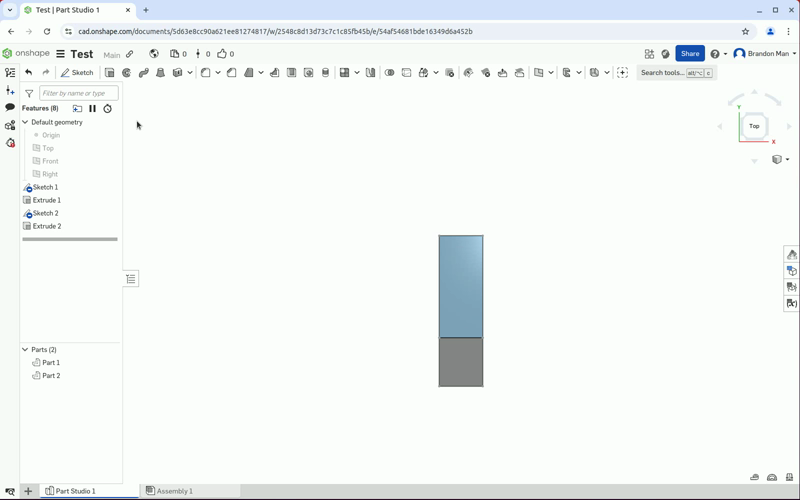
key(shift+h)
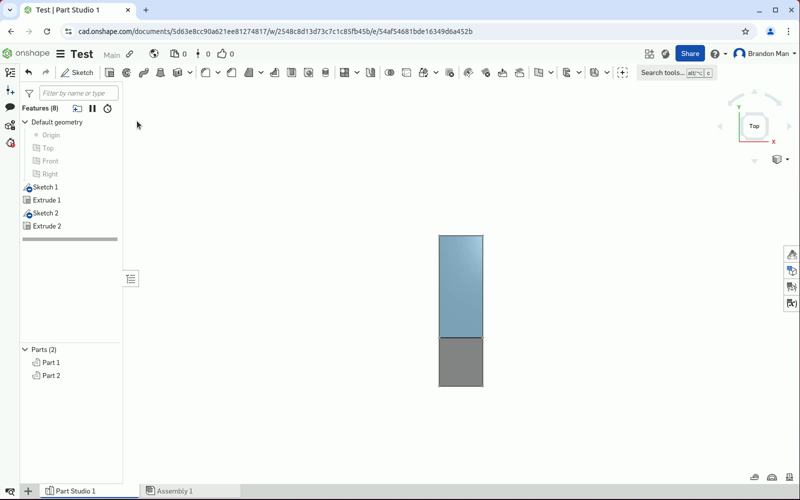
key(shift+7)
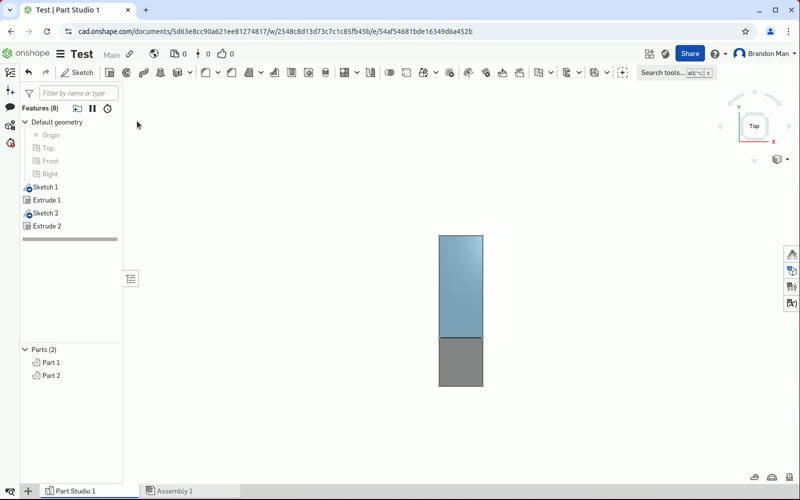
key(up, 3)
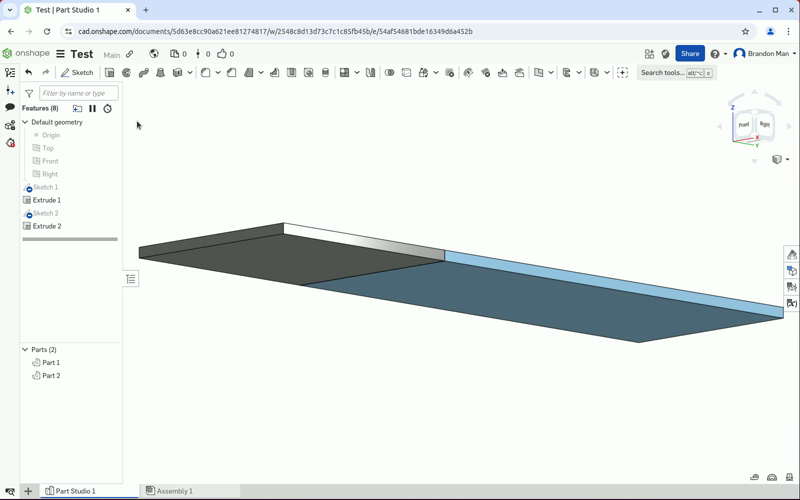
key(left, 3)
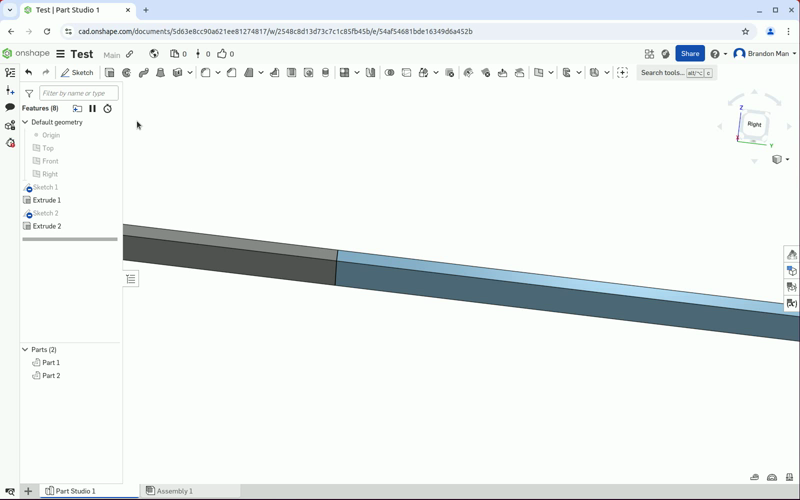
key(right, 3)
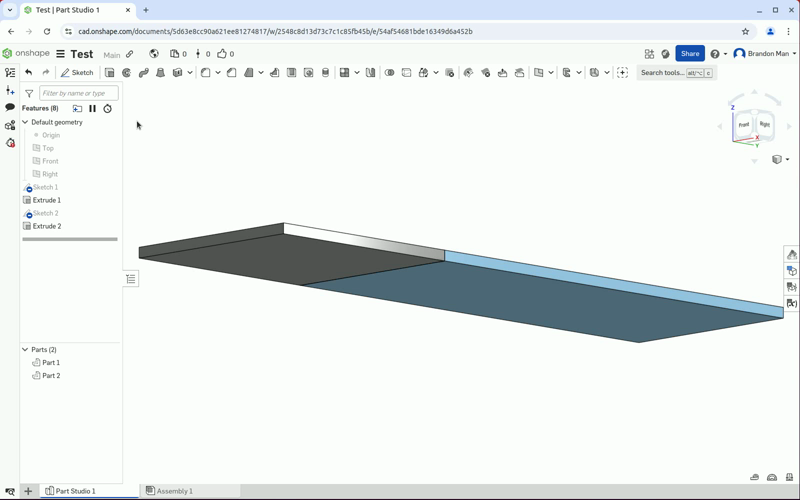
key(down, 3)
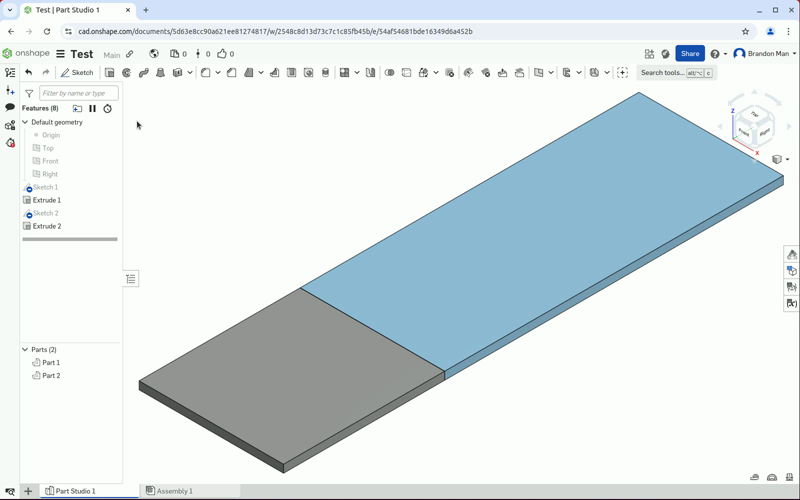
mouse_move(73, 189)
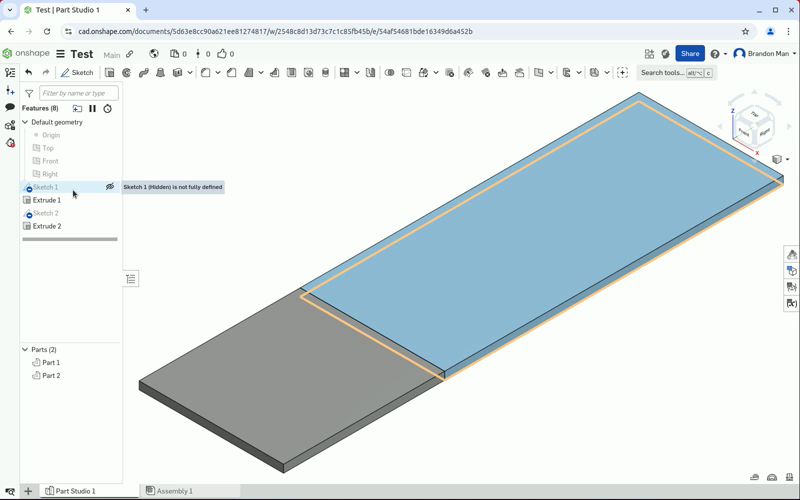
click(73, 189)